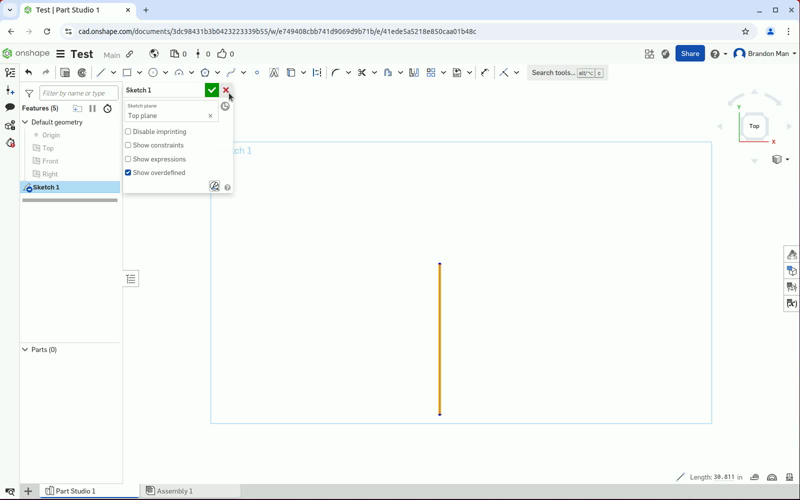
key(shift+h)
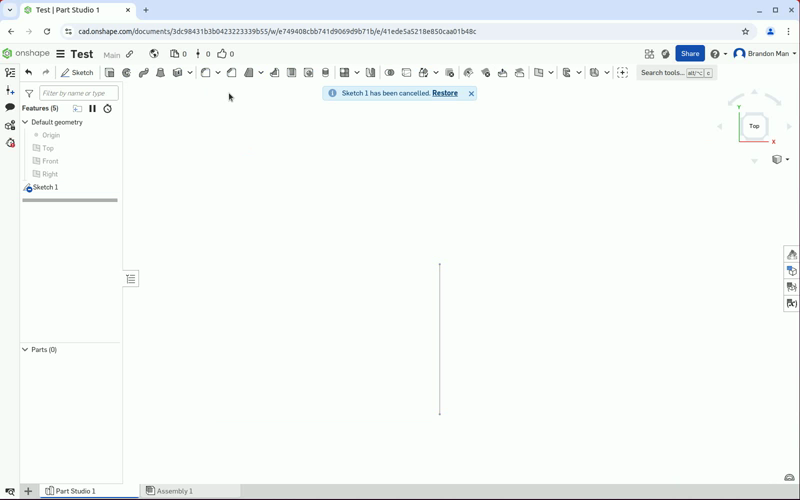
key(shift+s)
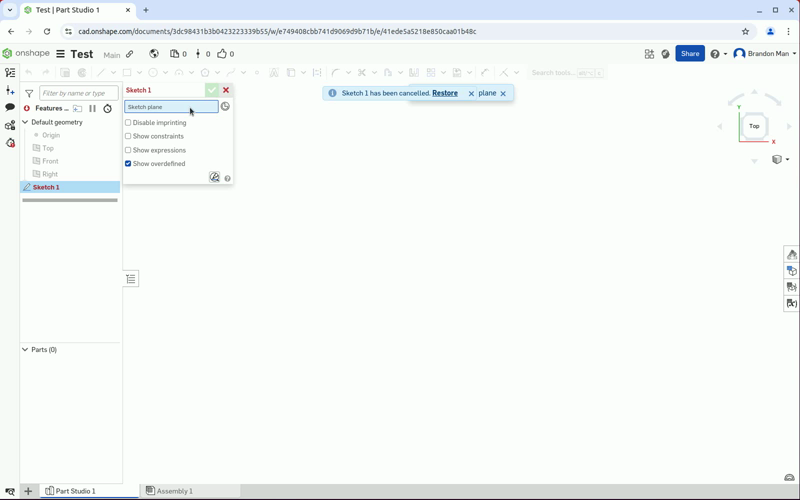
mouse_move(73, 150)
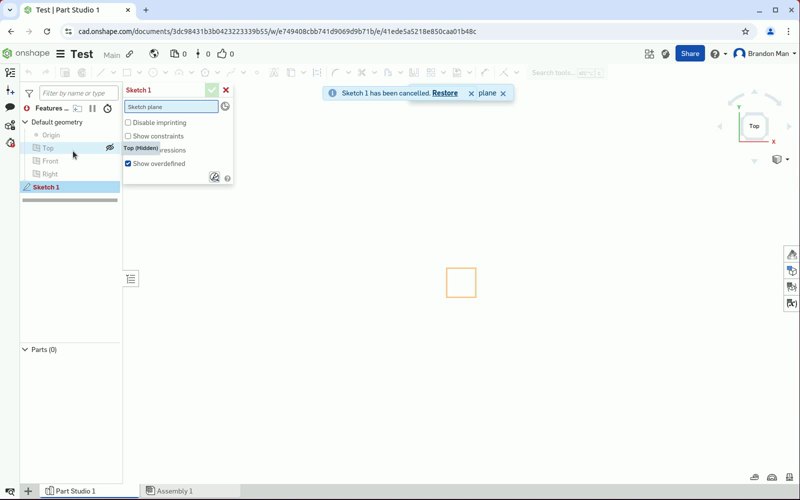
click(73, 150)
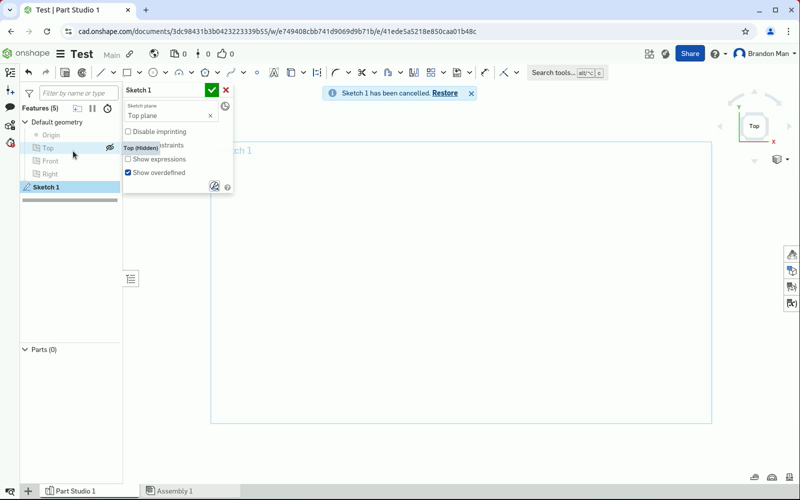
mouse_move(73, 352)
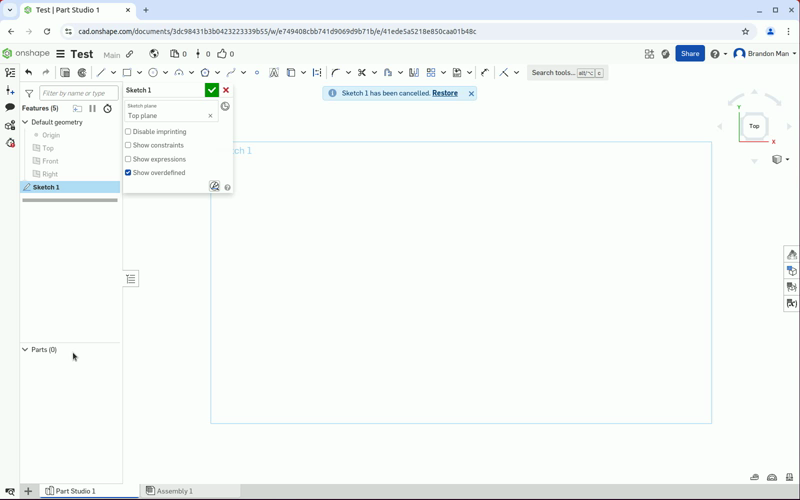
key(y)
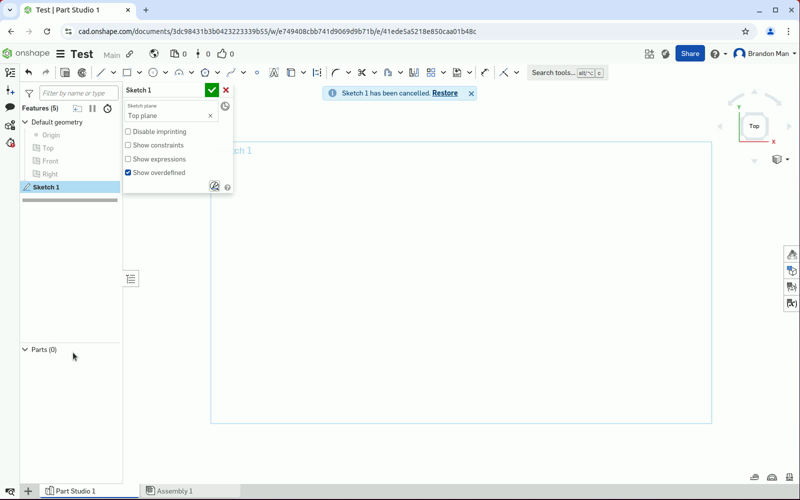
key(c)
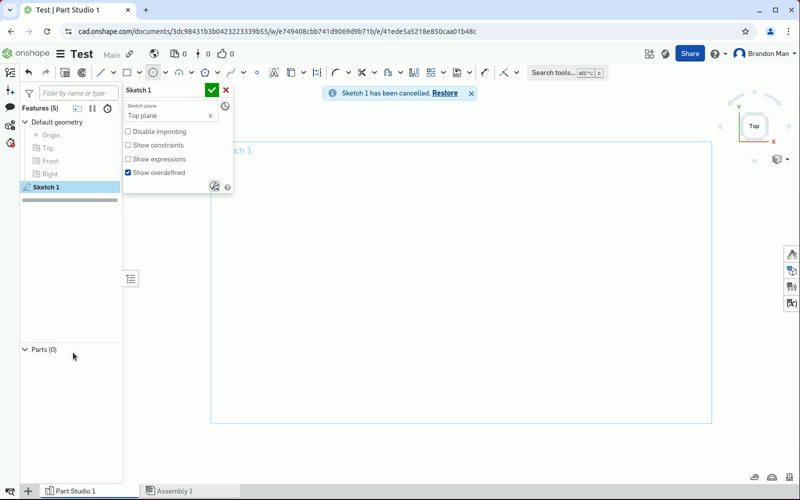
key_down(shift)
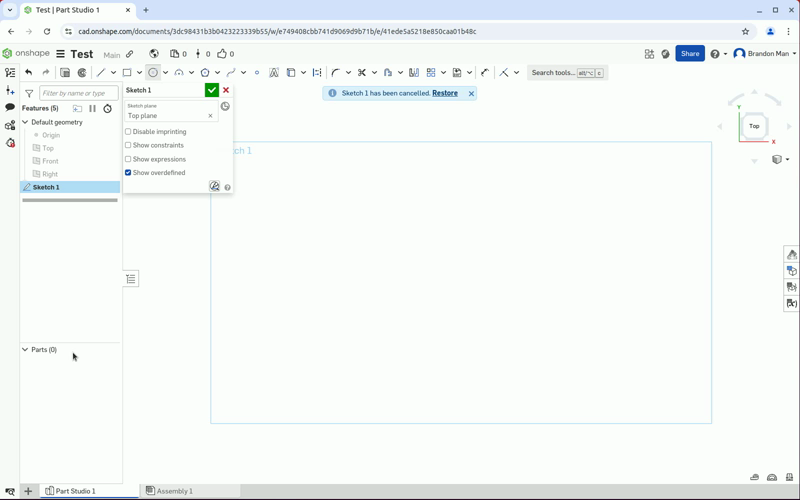
mouse_move(461, 282)
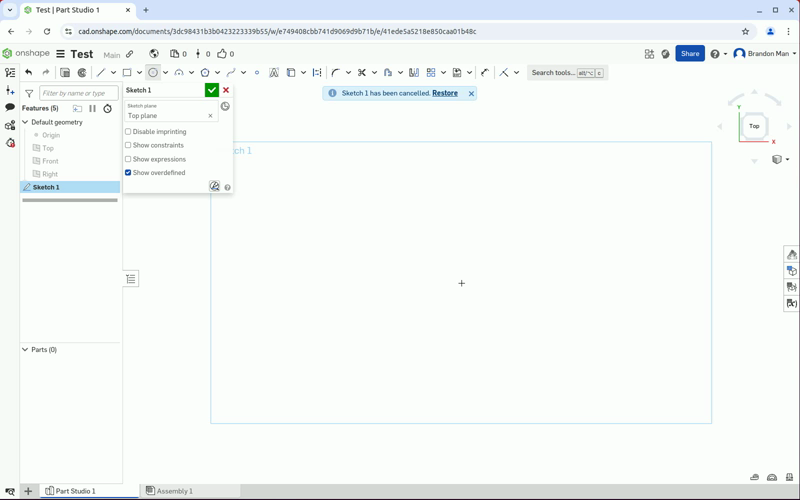
click(461, 282)
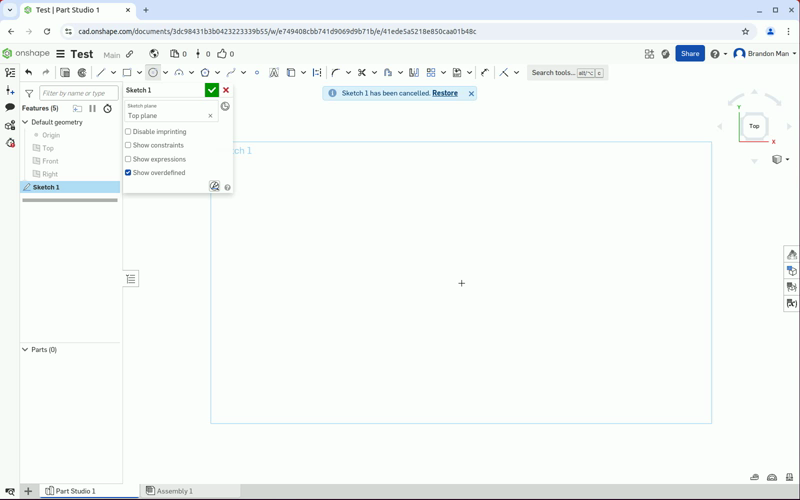
key_up(shift)
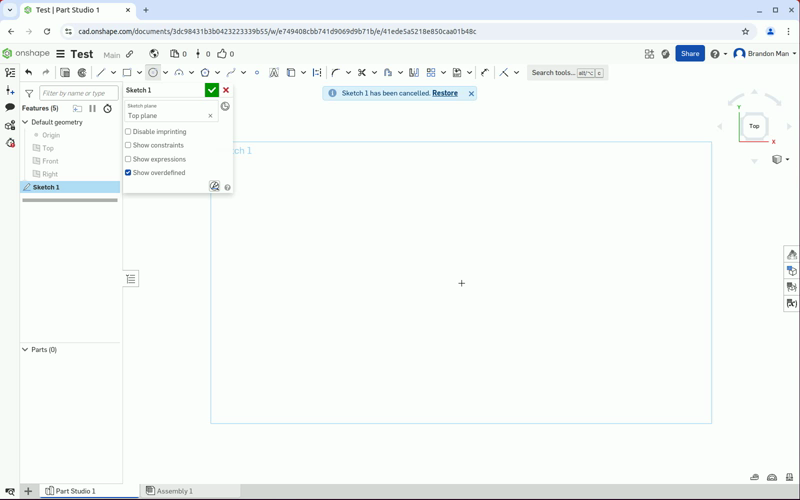
mouse_move(506, 282)
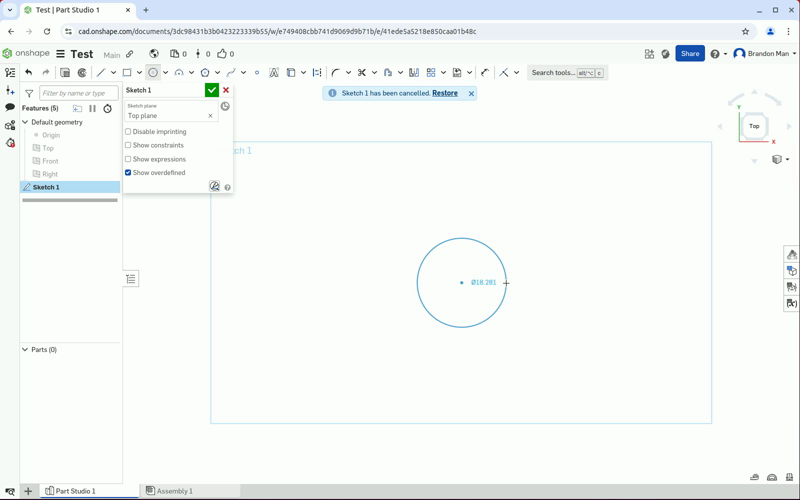
click(506, 282)
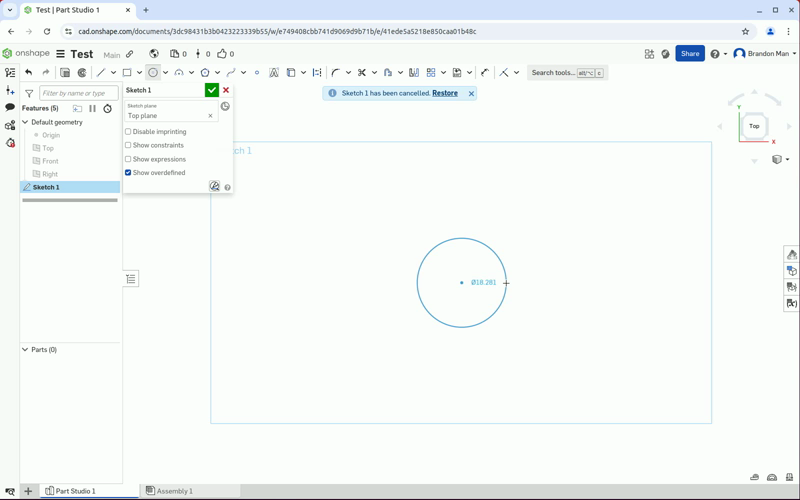
key(esc)
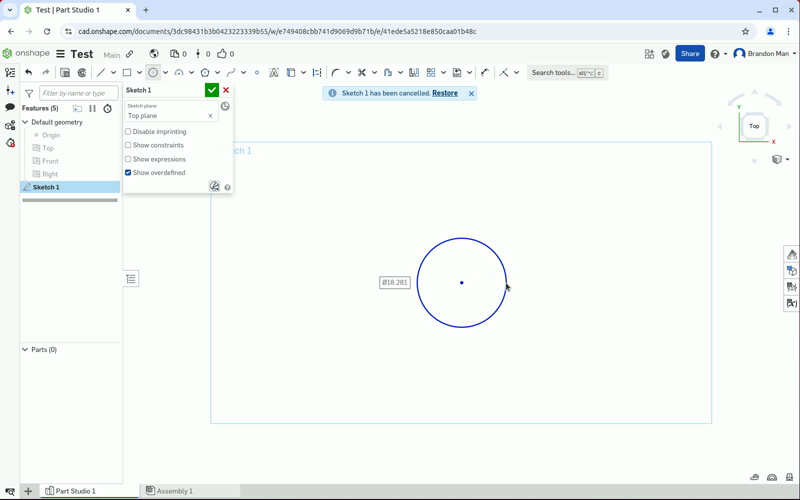
mouse_move(475, 278)
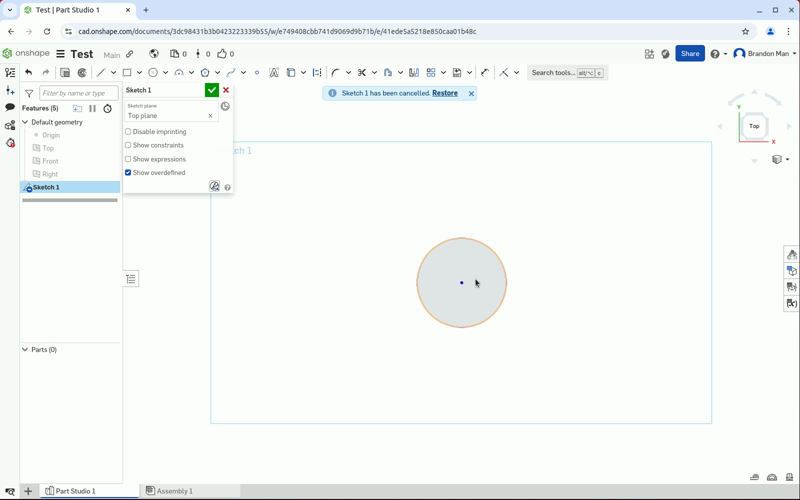
click(475, 278)
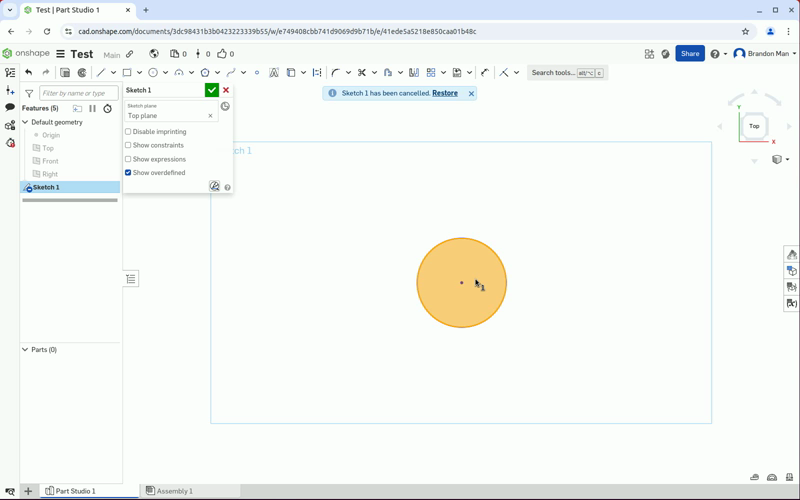
mouse_move(73, 352)
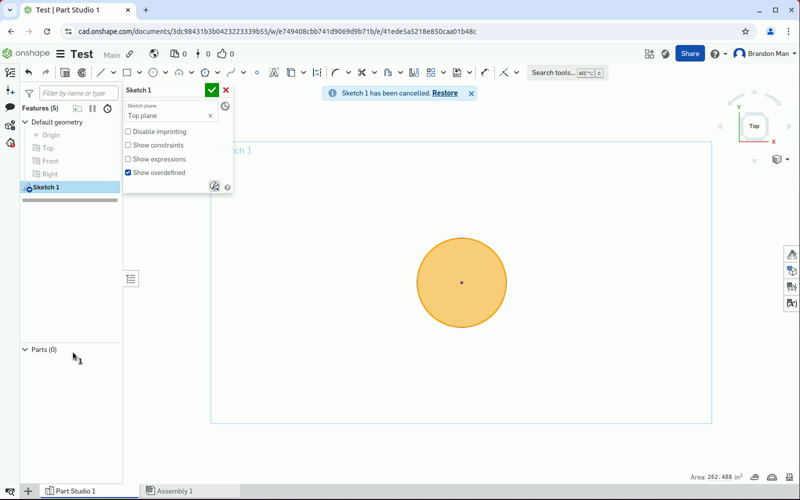
key(shift+y)
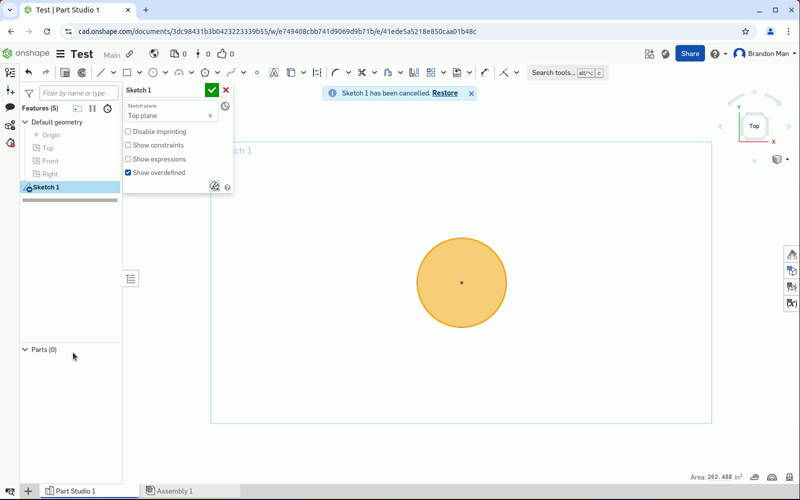
key(shift+e)
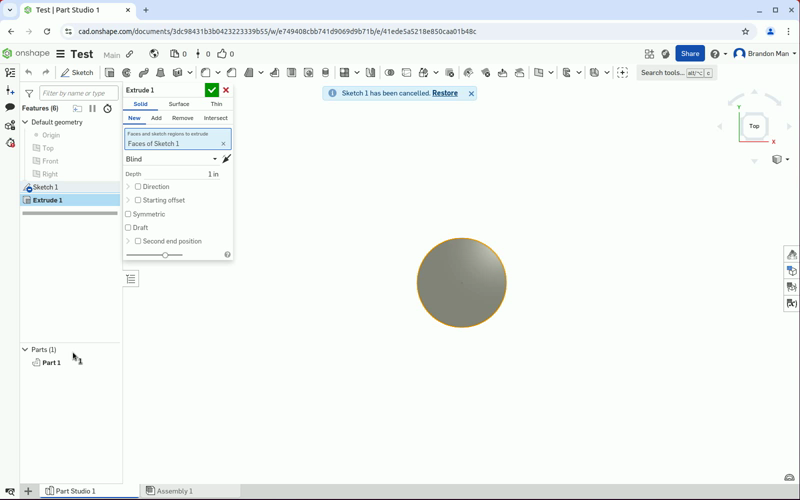
mouse_move(143, 106)
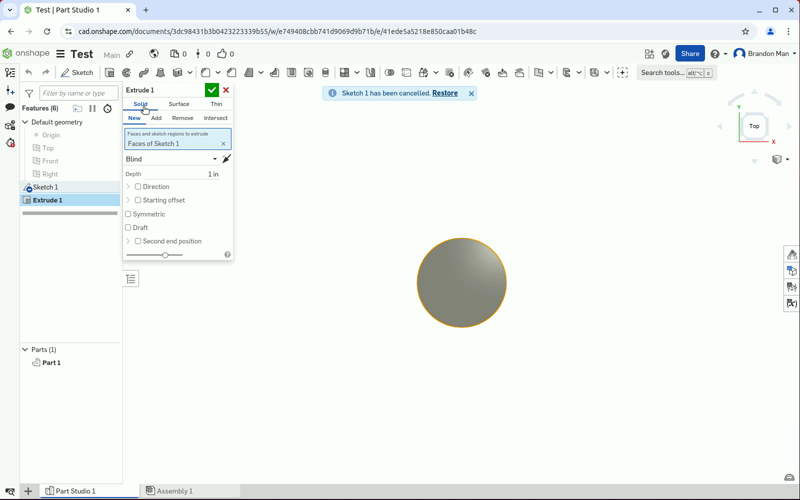
click(143, 106)
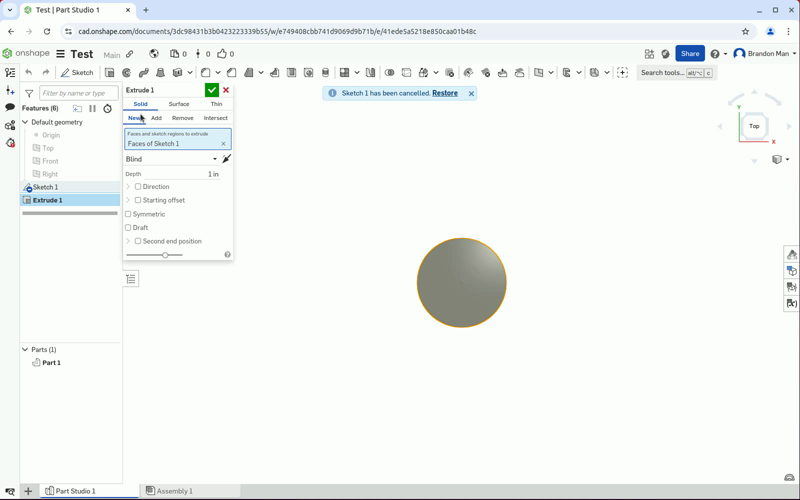
mouse_move(137, 120)
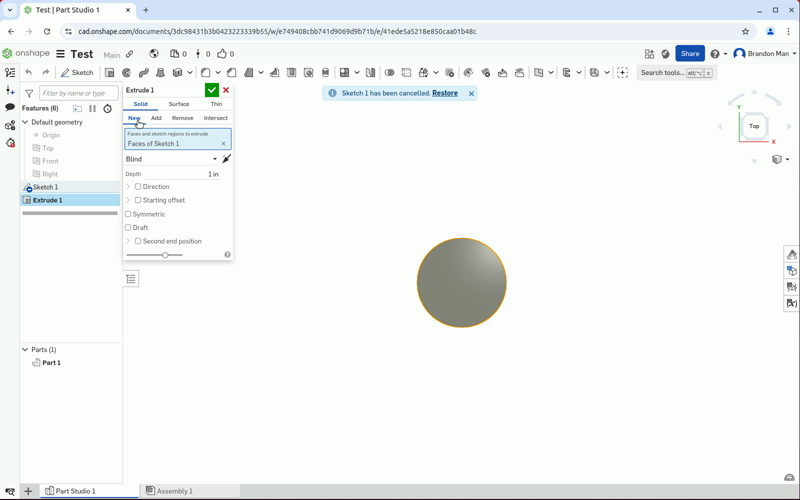
click(137, 120)
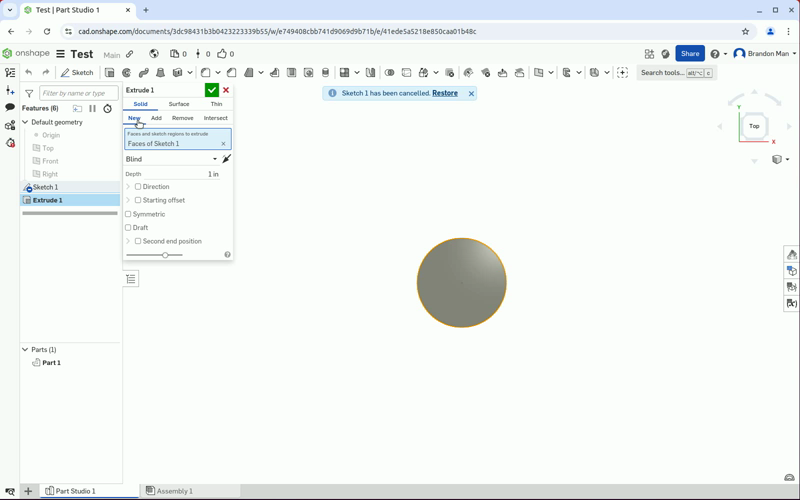
key(tab, 4)
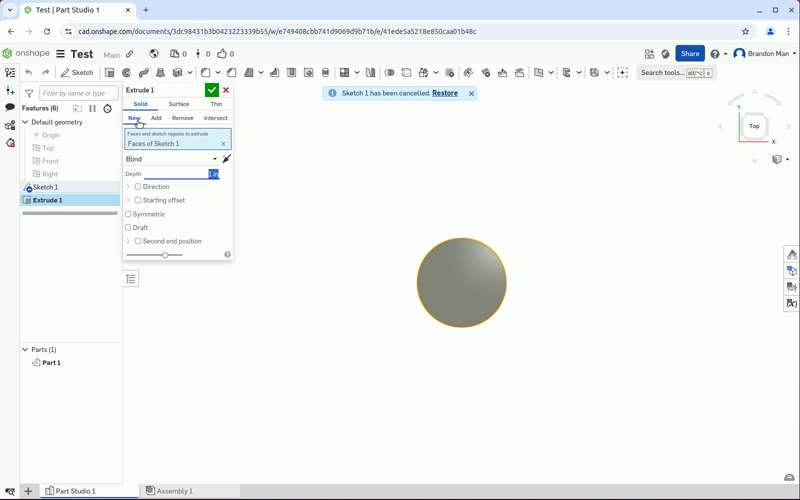
text(23.108)
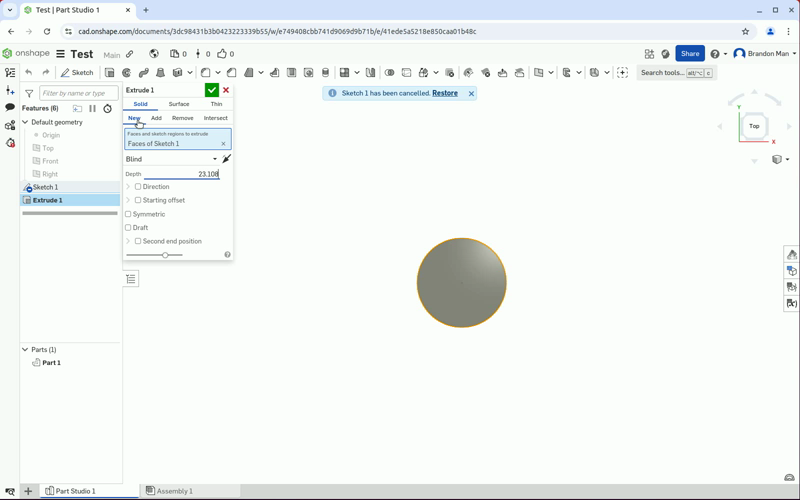
key(enter)
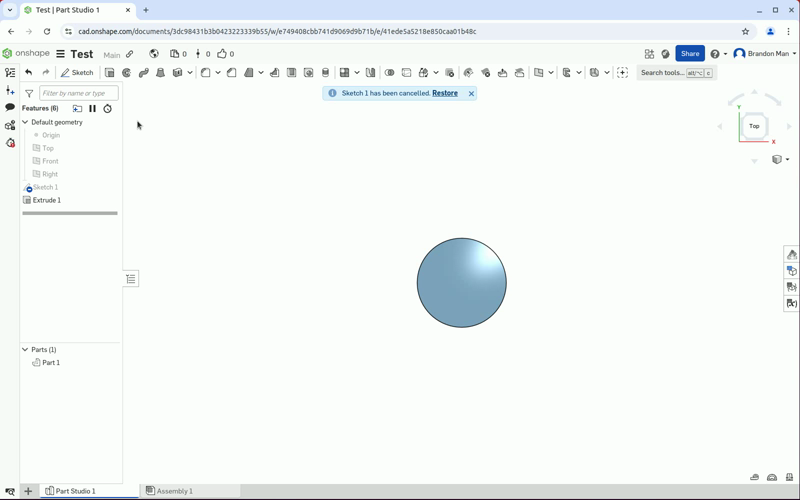
key(shift+h)
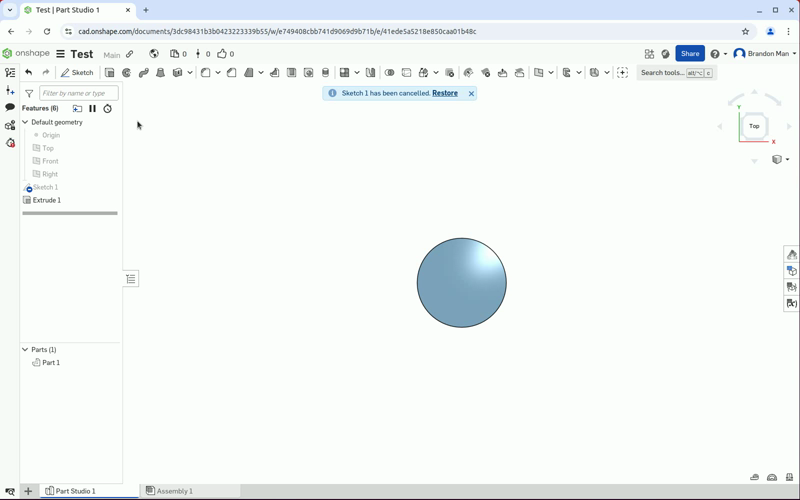
key(shift+h)
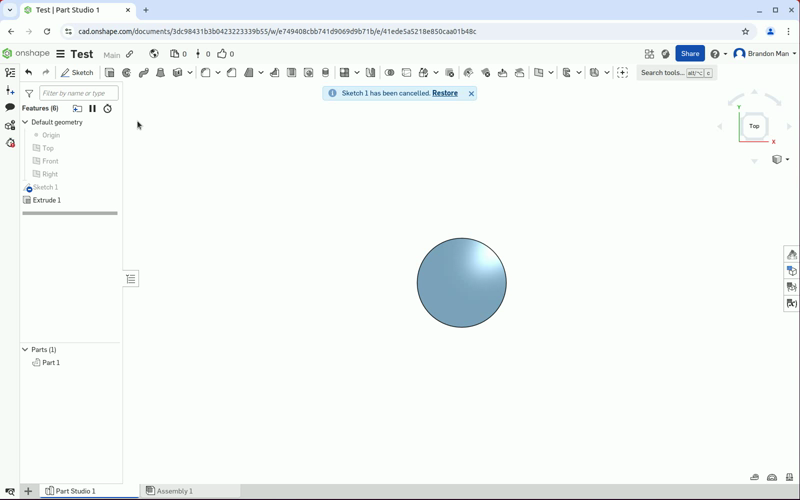
mouse_move(73, 189)
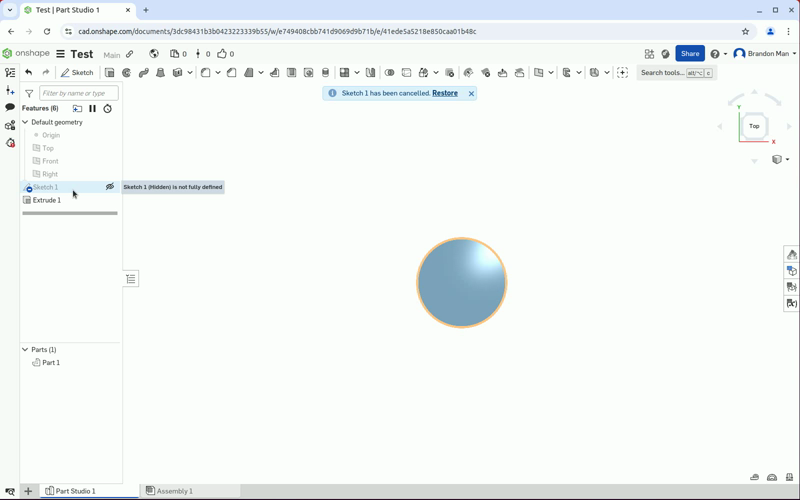
click(73, 189)
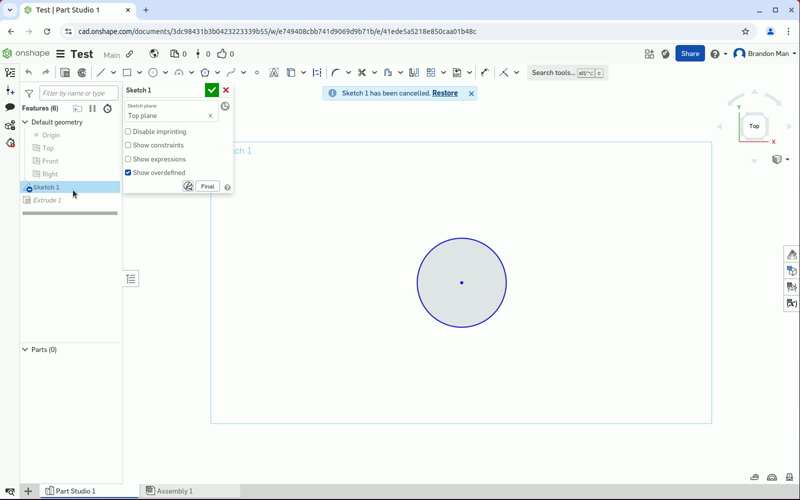
mouse_move(229, 92)
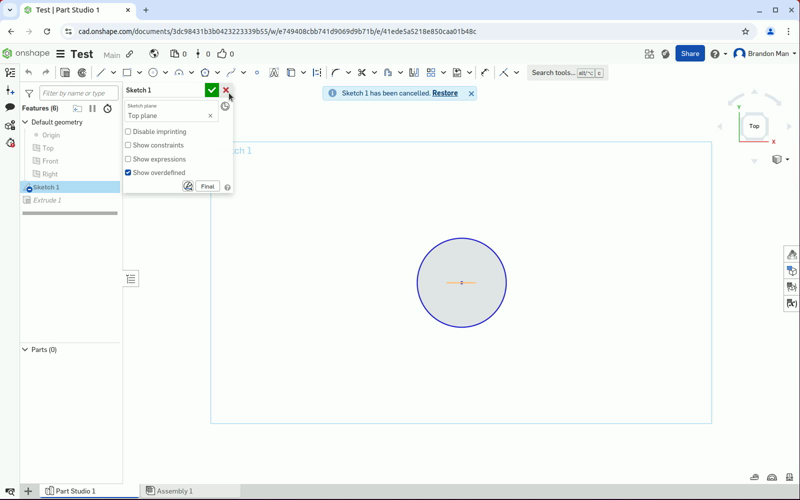
click(229, 92)
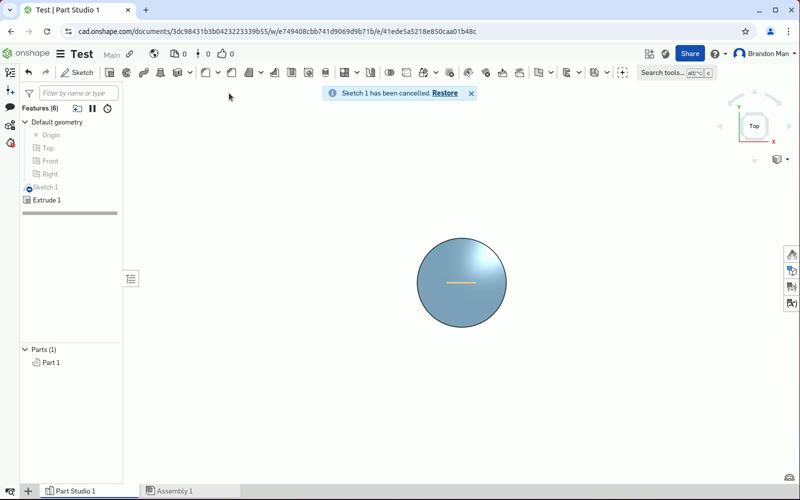
mouse_move(541, 75)
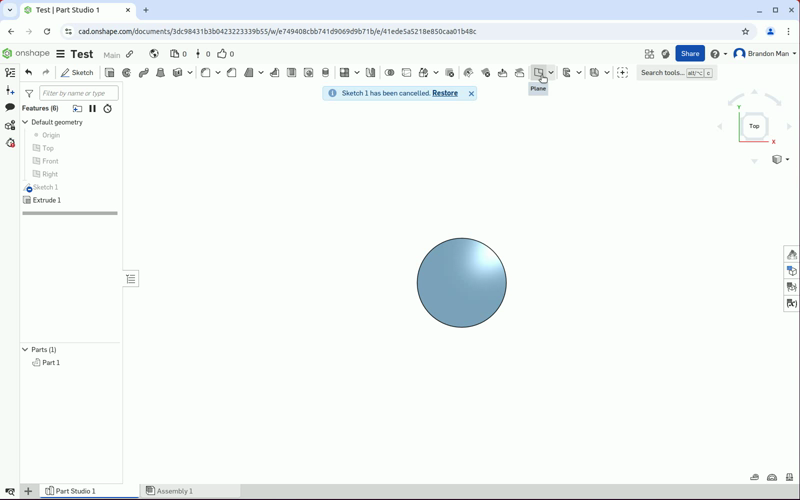
click(541, 75)
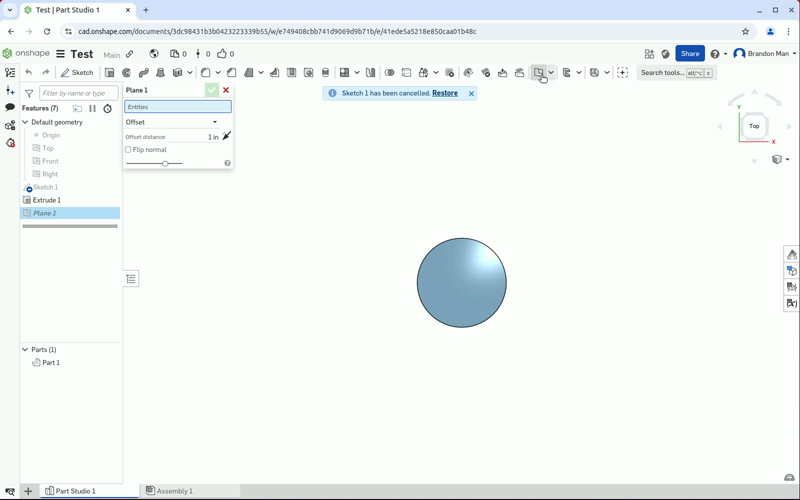
mouse_move(73, 150)
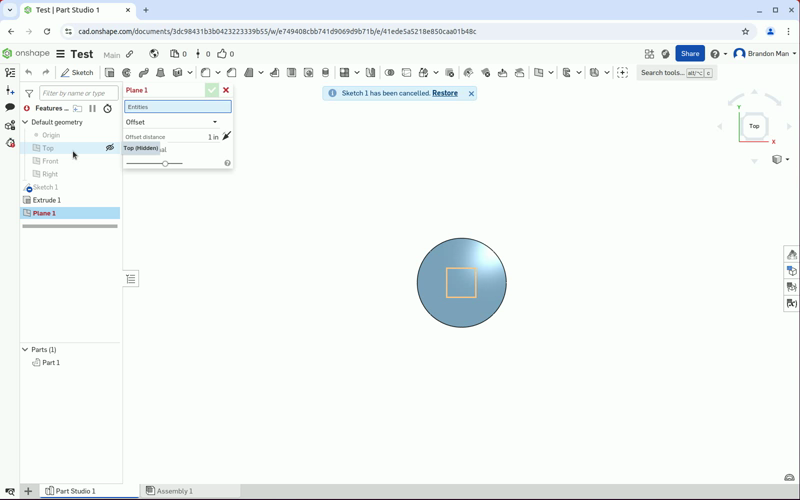
click(73, 150)
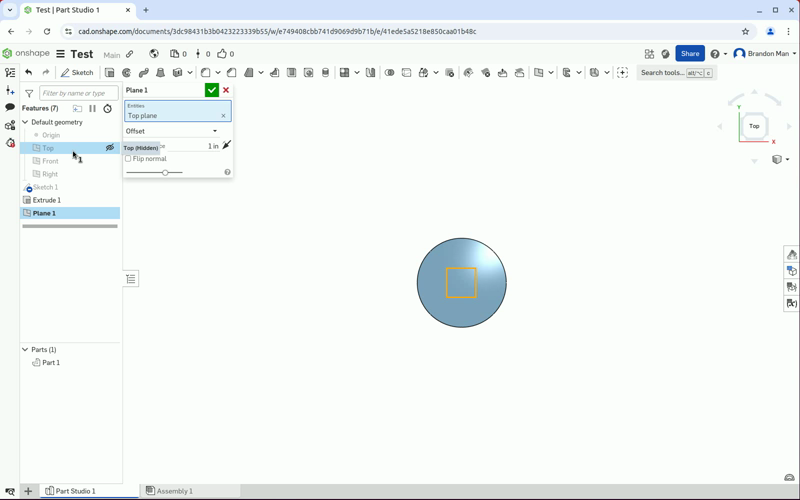
key(tab, 2)
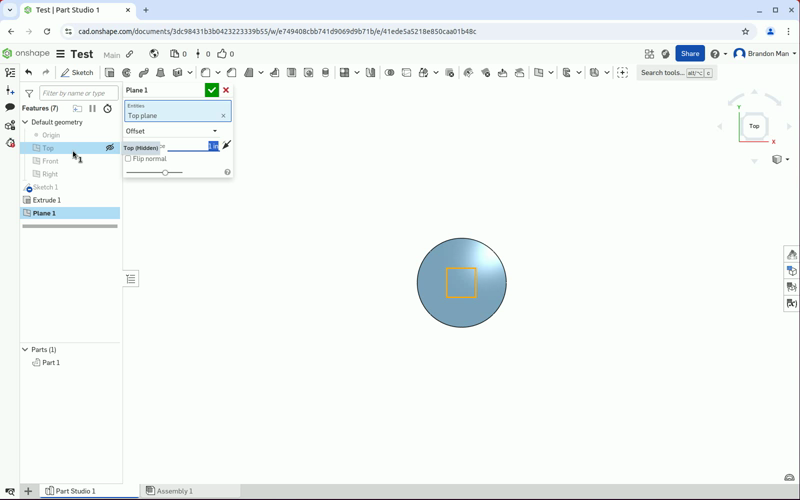
text(23.108)
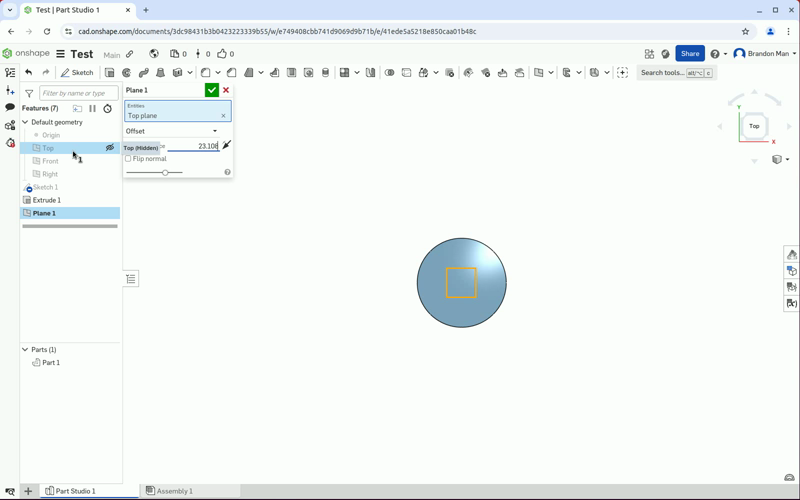
key(enter, 2)
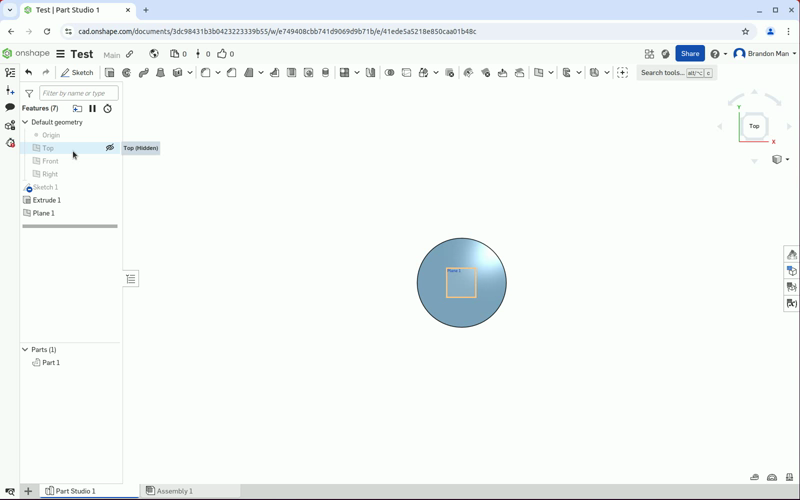
key(shift+s)
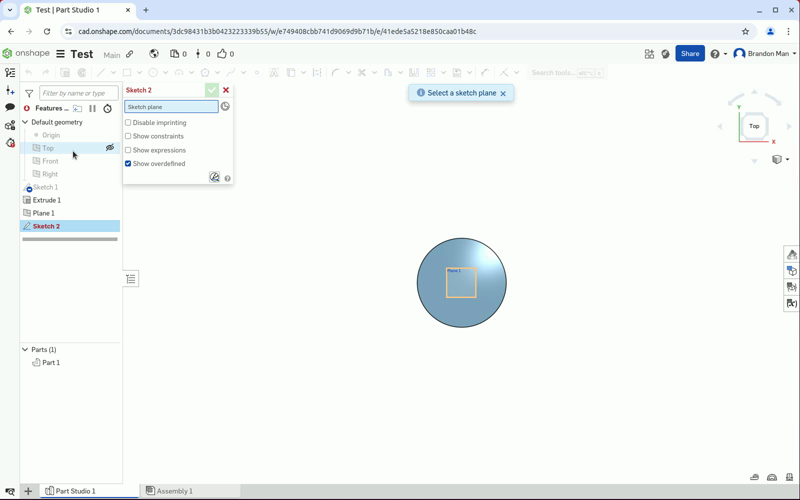
mouse_move(73, 215)
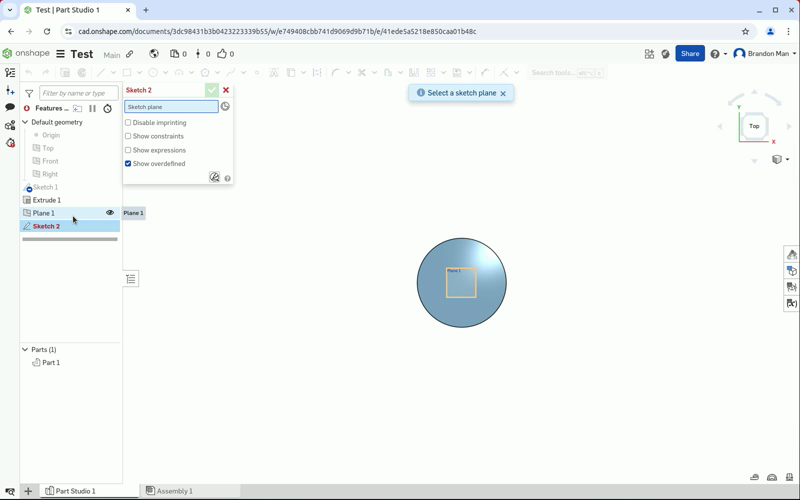
click(73, 215)
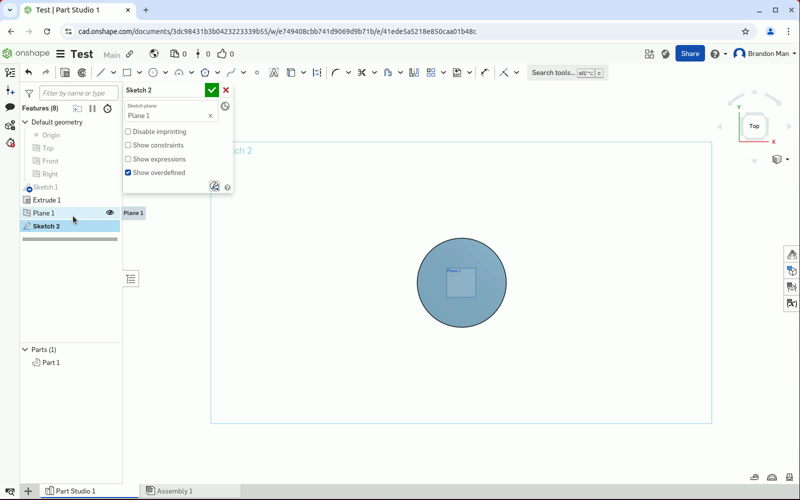
mouse_move(73, 352)
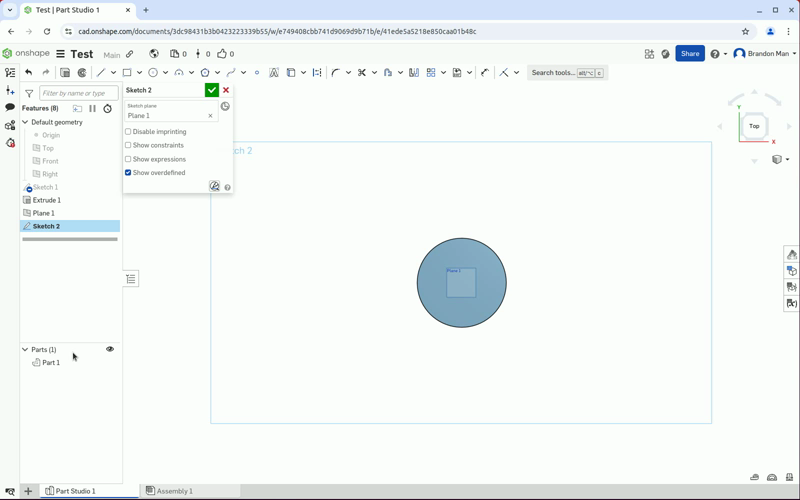
key(y)
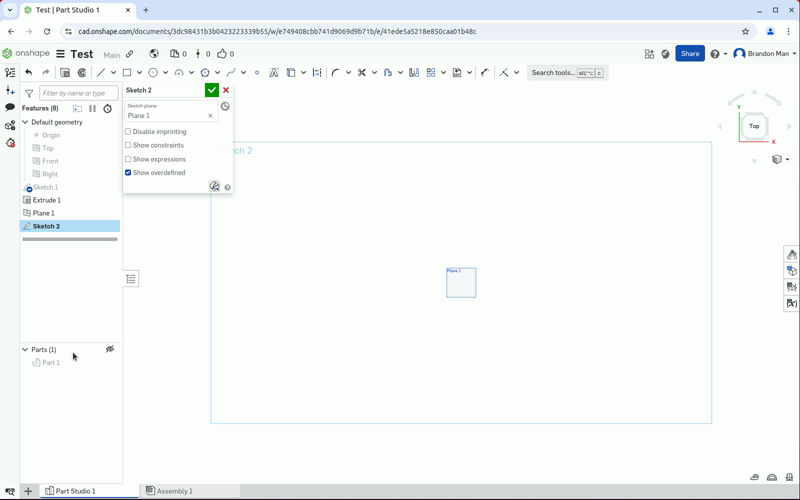
key(c)
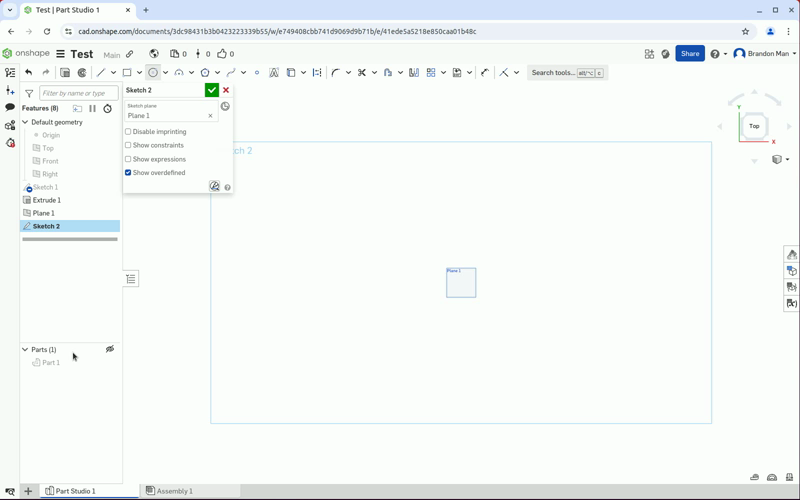
key_down(shift)
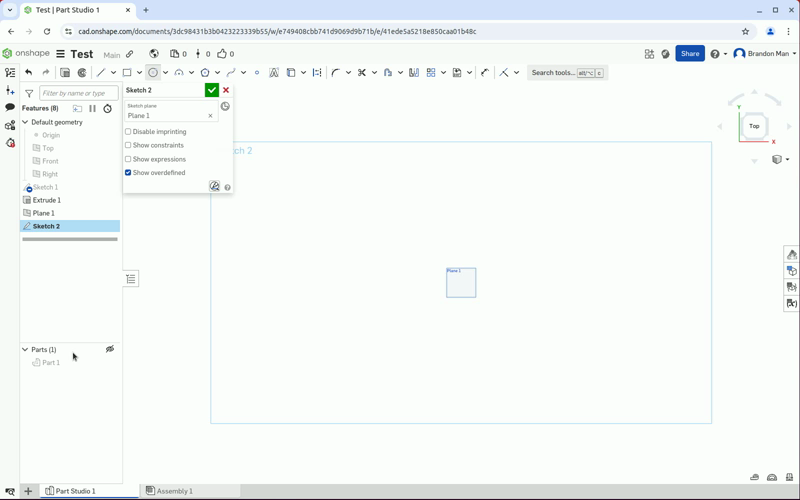
mouse_move(460, 282)
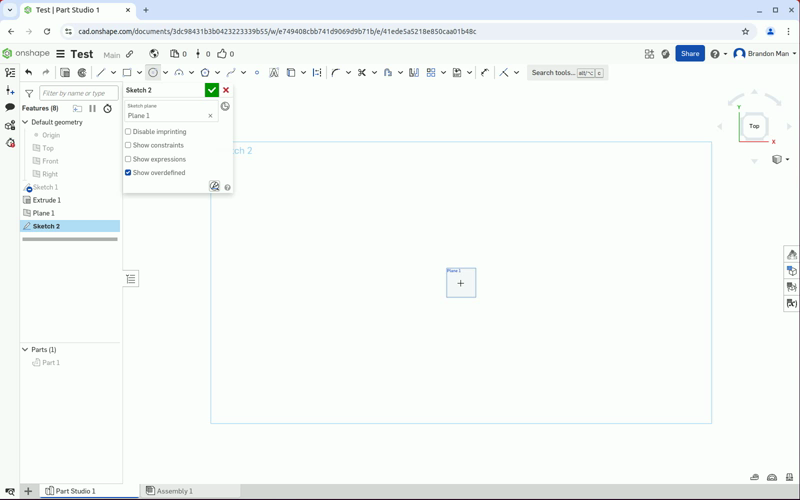
click(460, 282)
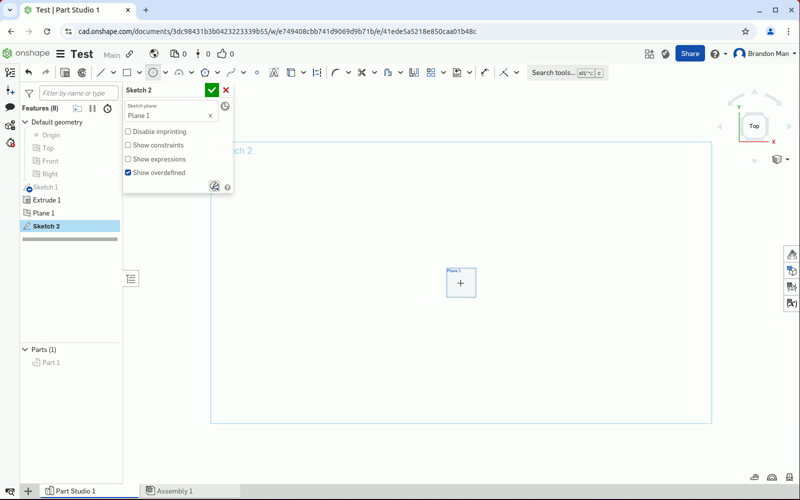
key_up(shift)
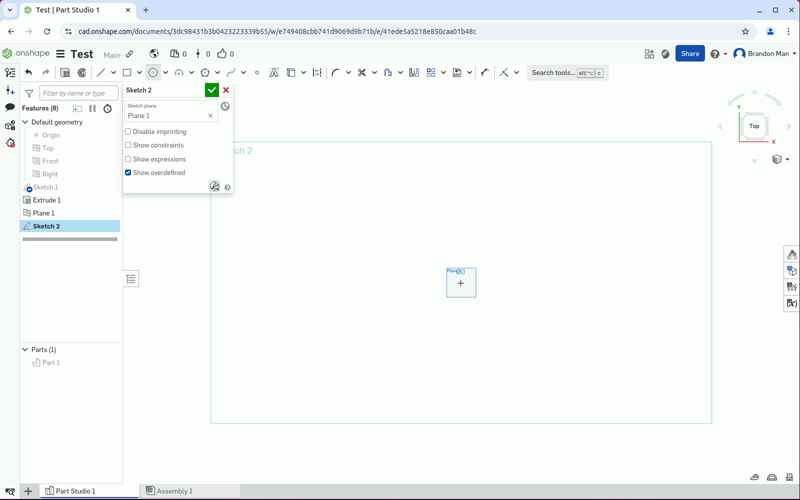
mouse_move(481, 282)
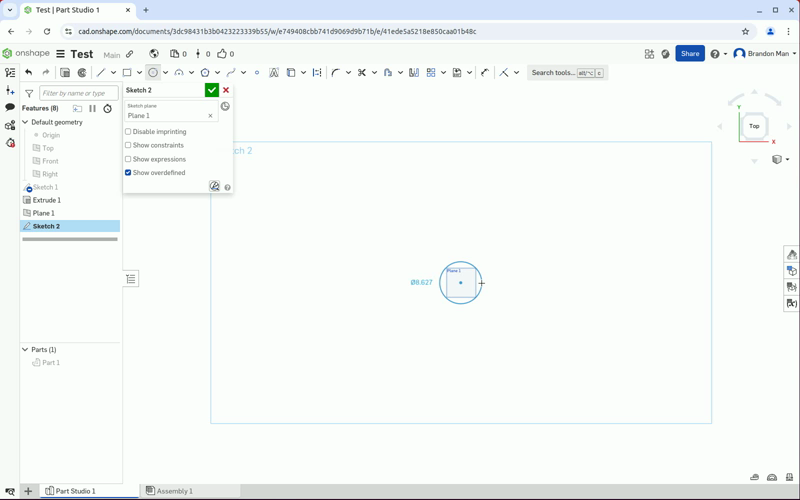
click(481, 282)
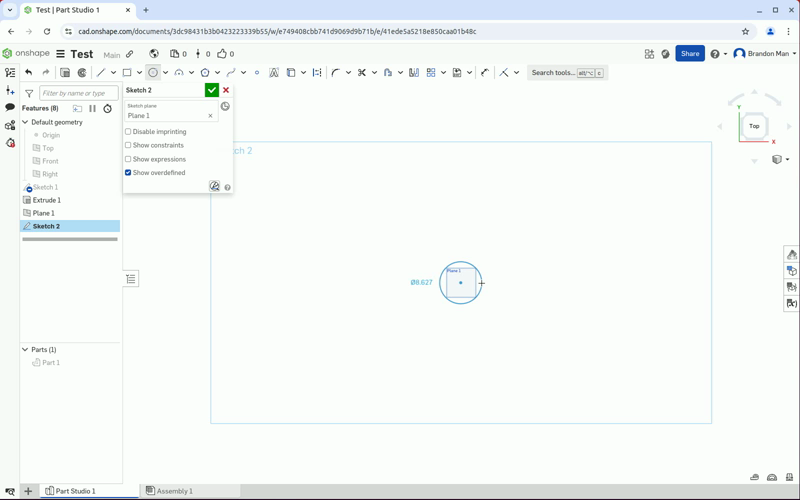
key(esc)
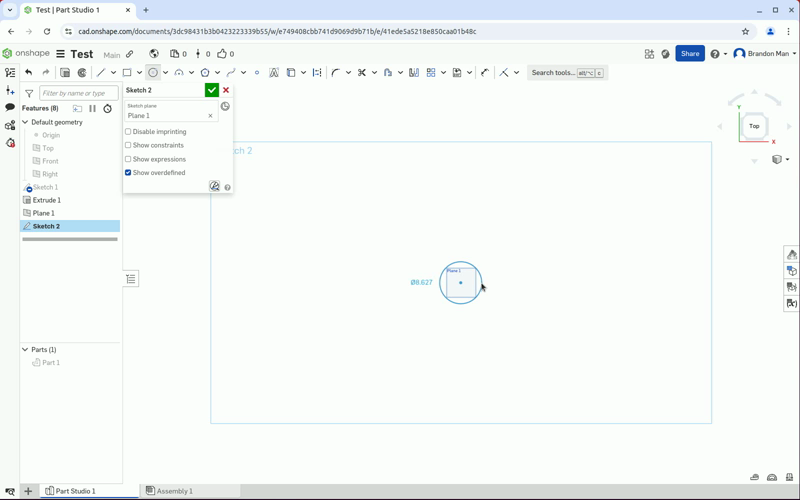
mouse_move(474, 273)
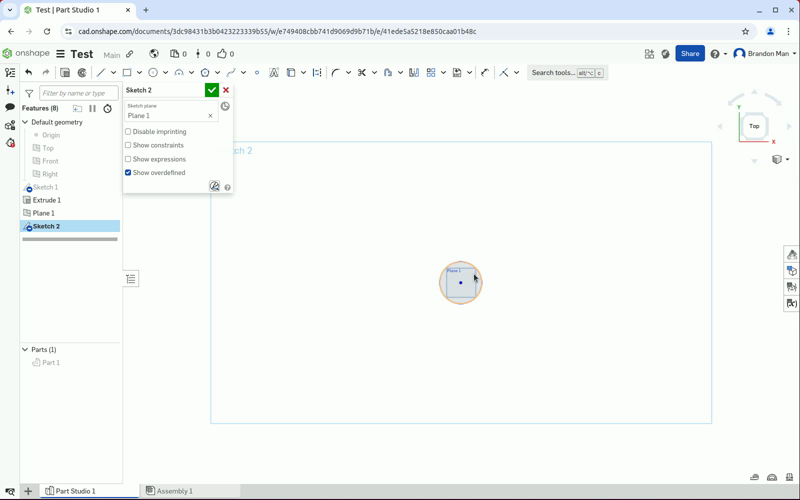
scroll(6)
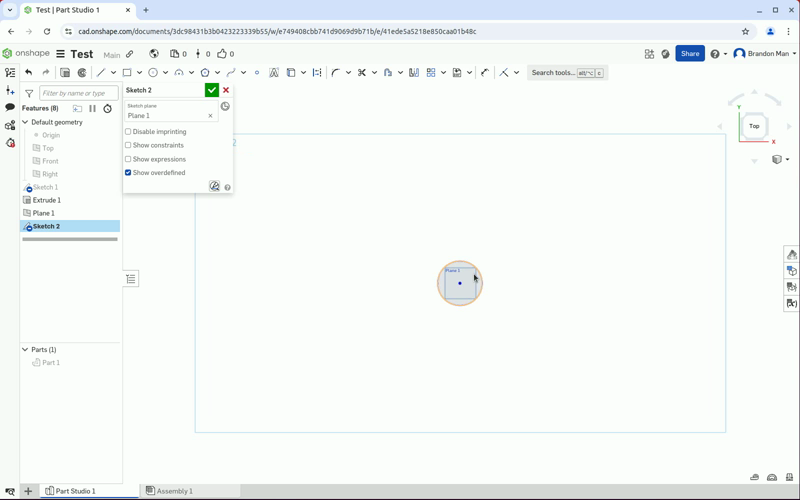
scroll(6)
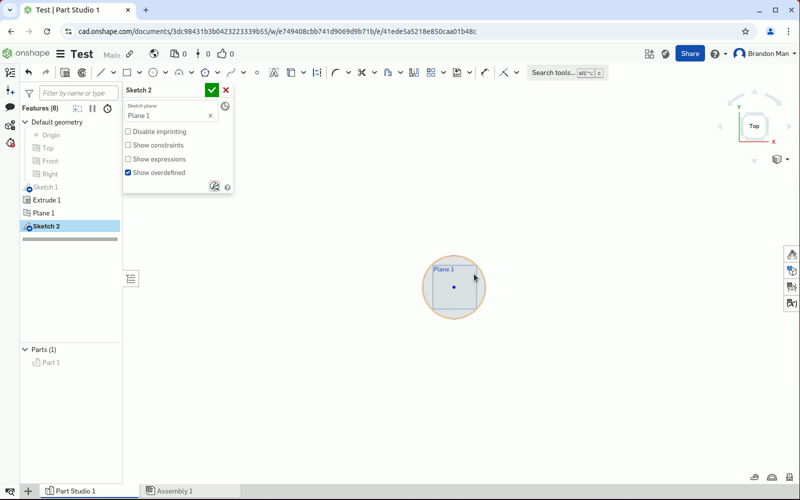
scroll(6)
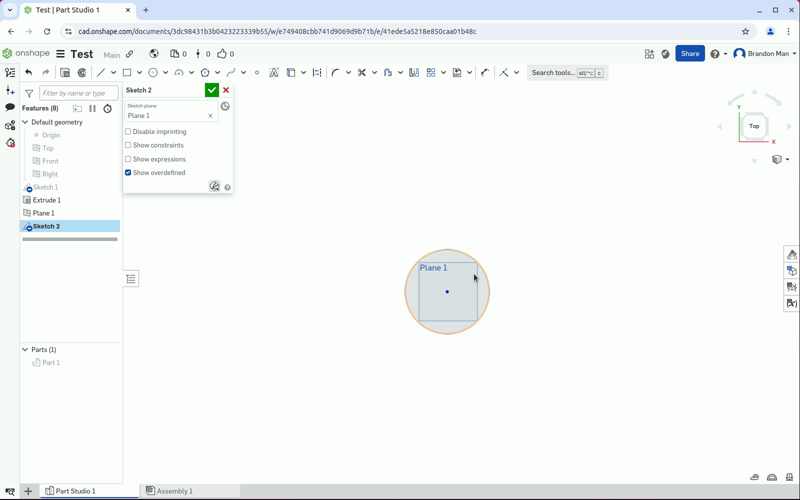
scroll(6)
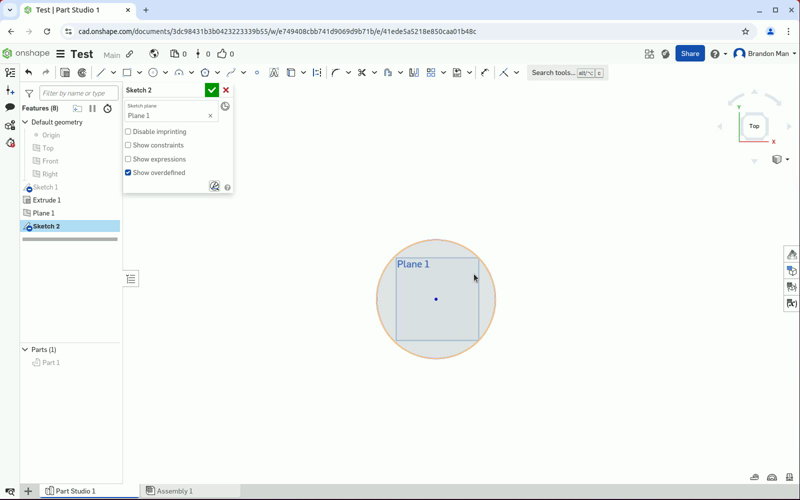
scroll(6)
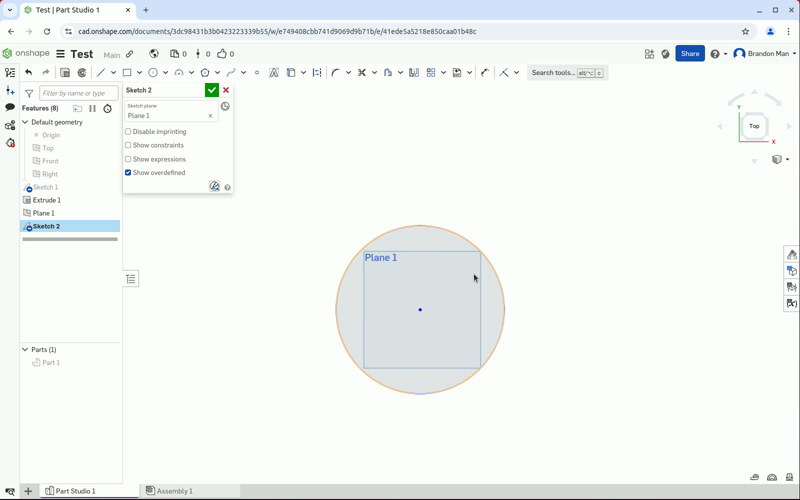
scroll(6)
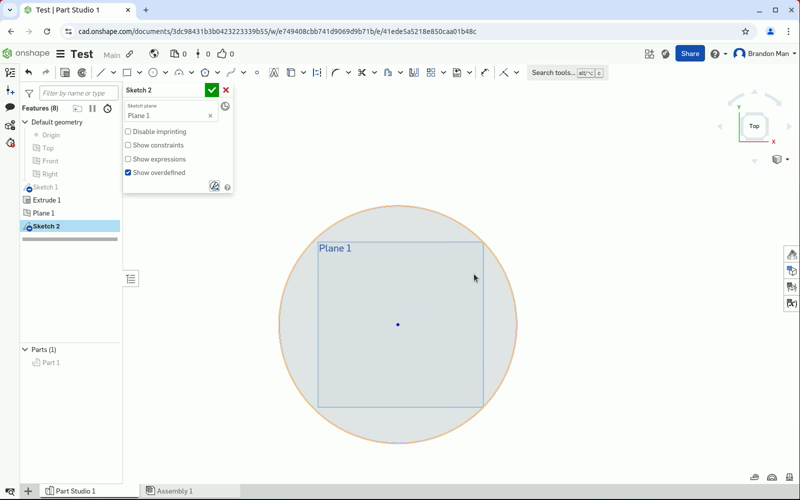
scroll(6)
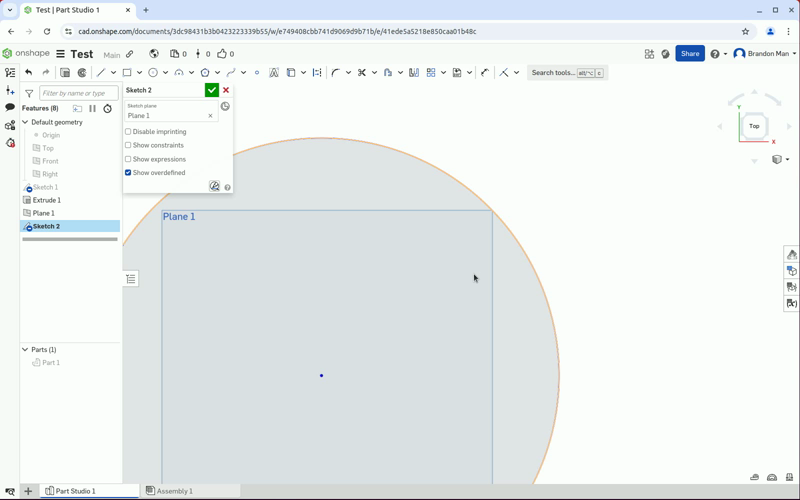
click(474, 273)
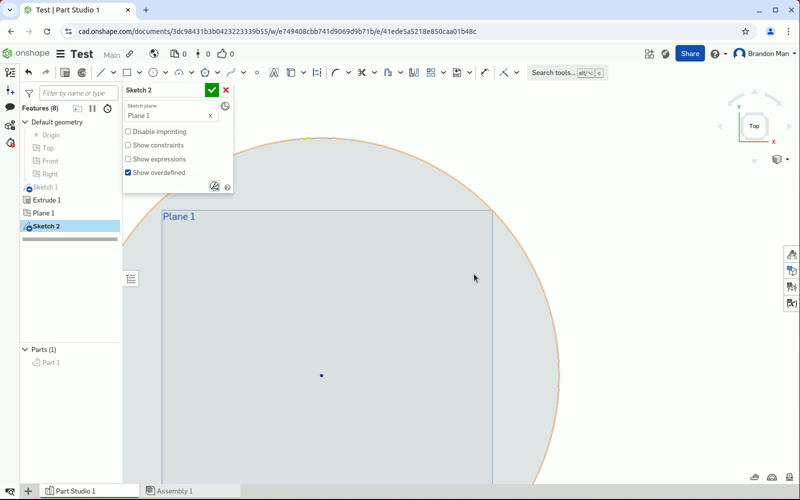
scroll(-6)
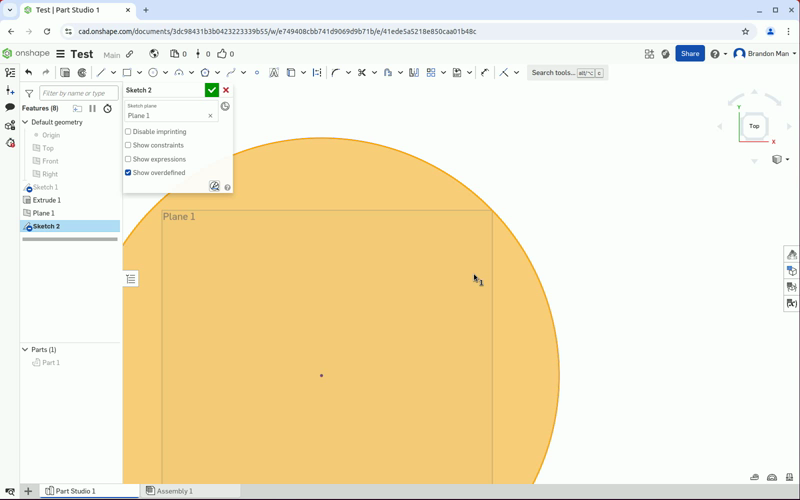
scroll(-6)
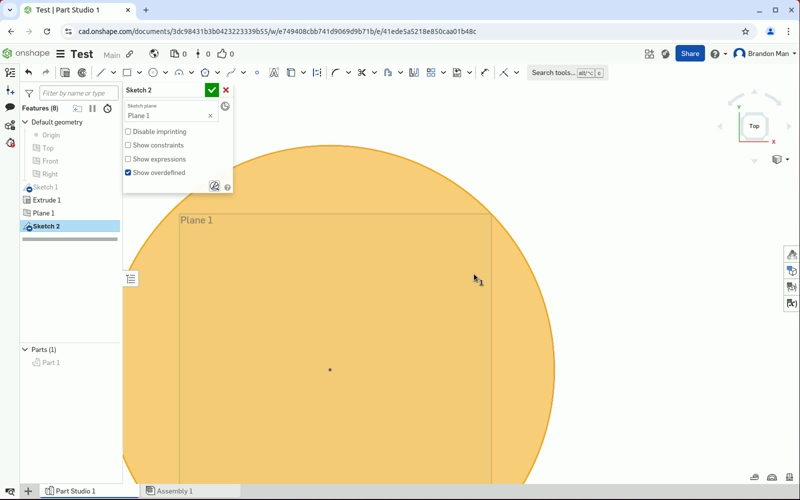
scroll(-6)
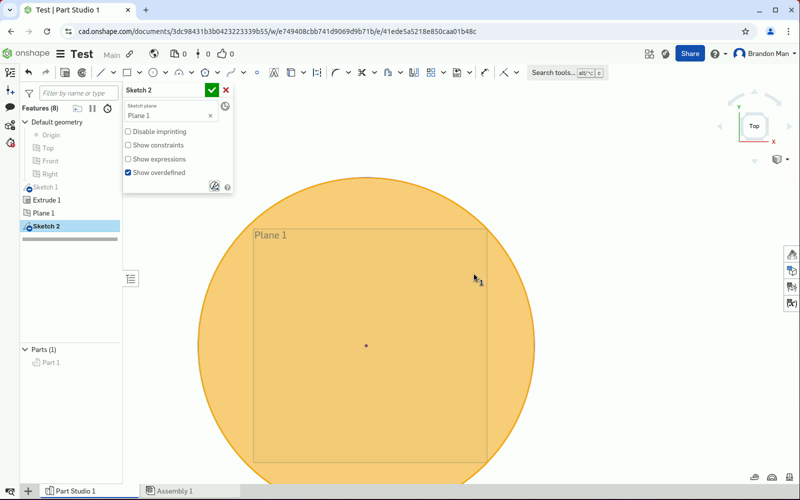
scroll(-6)
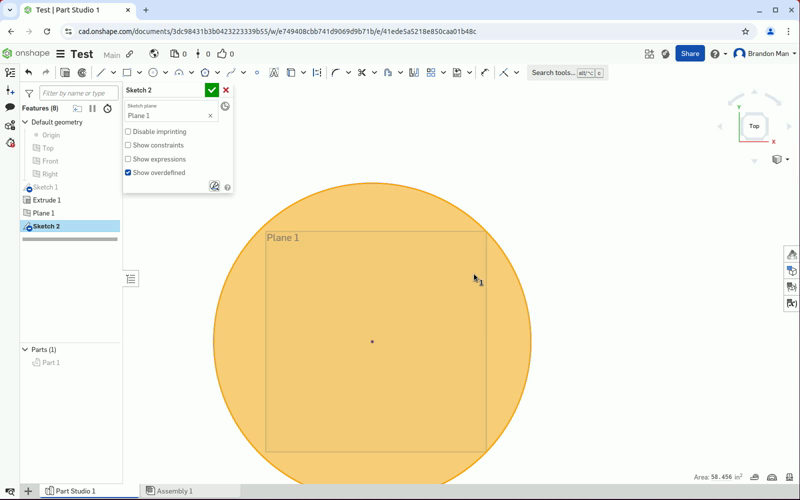
scroll(-6)
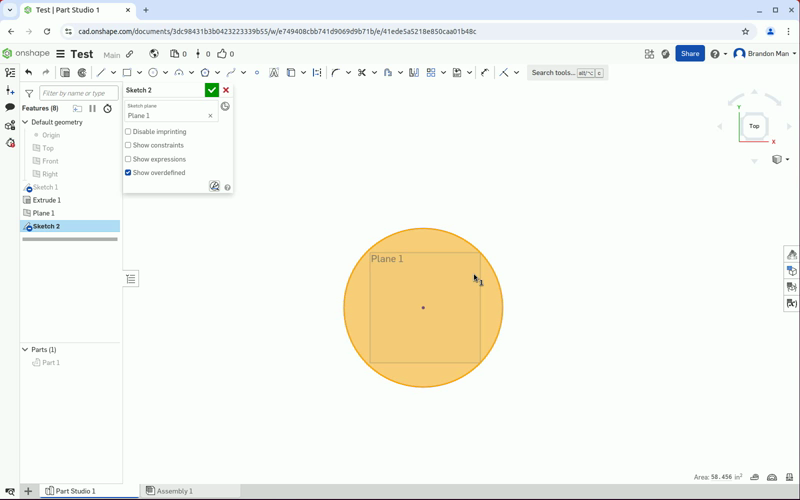
scroll(-6)
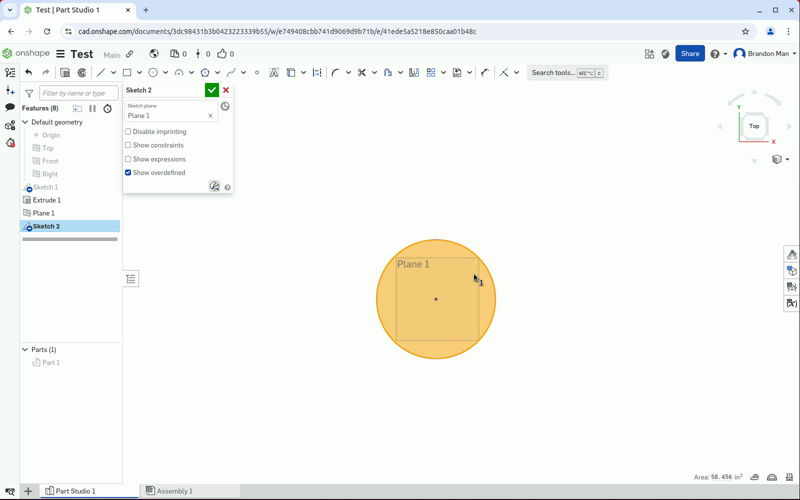
scroll(-6)
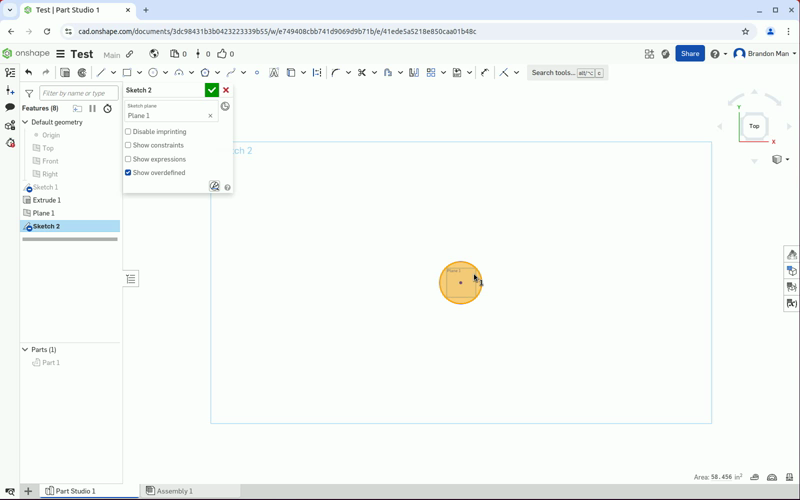
mouse_move(73, 352)
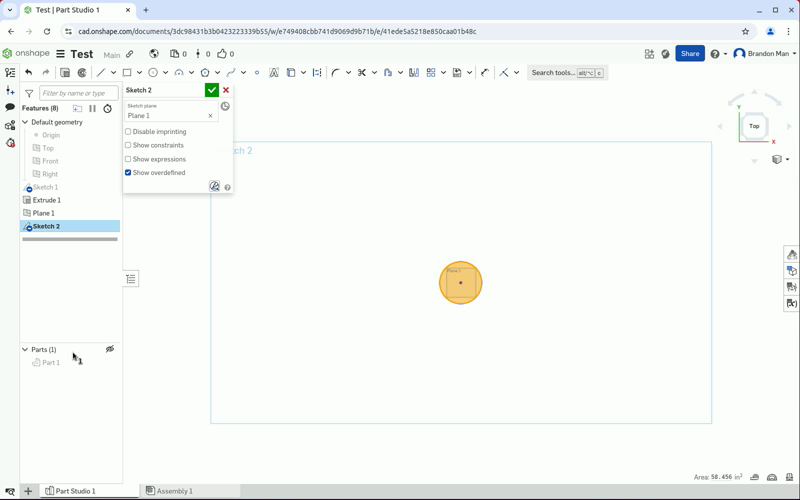
key(shift+y)
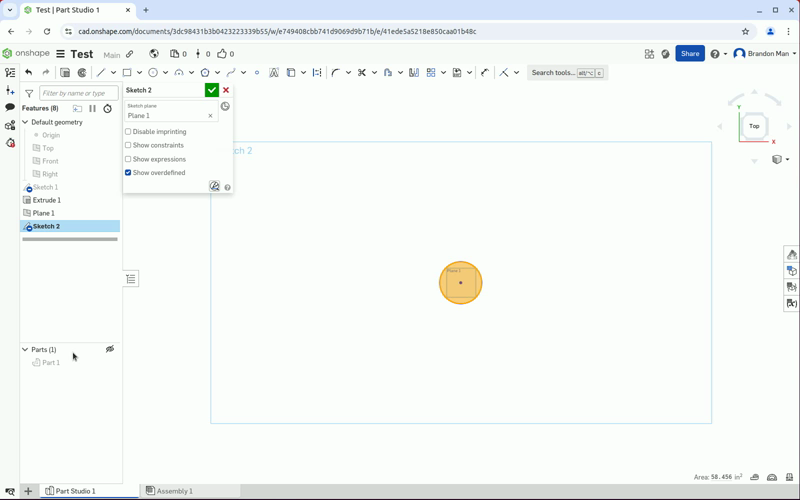
key(shift+e)
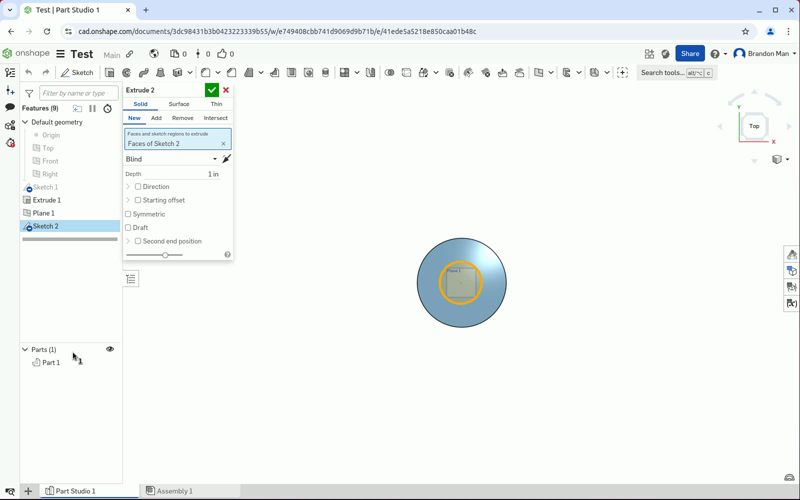
mouse_move(143, 106)
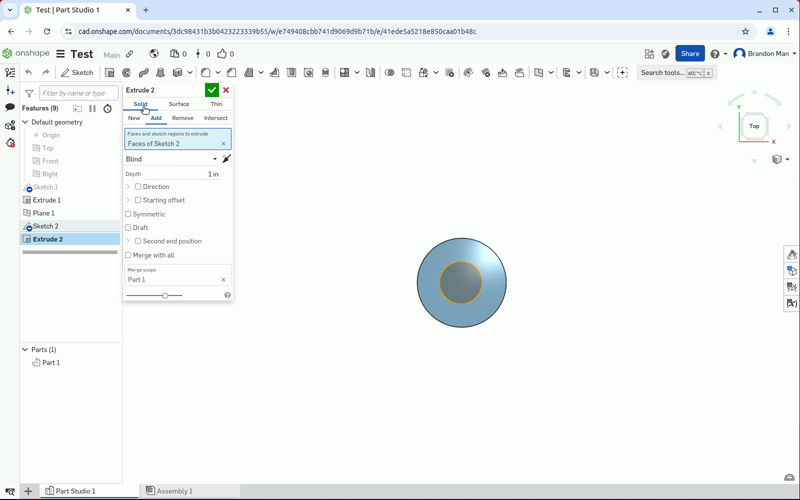
click(143, 106)
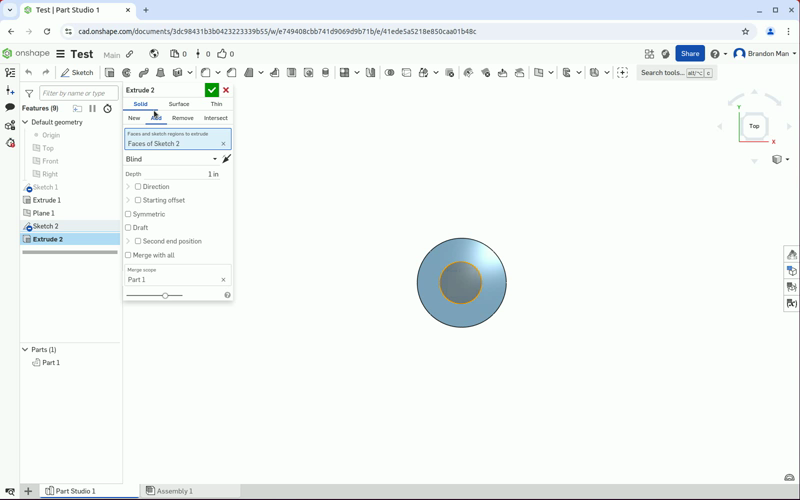
mouse_move(186, 120)
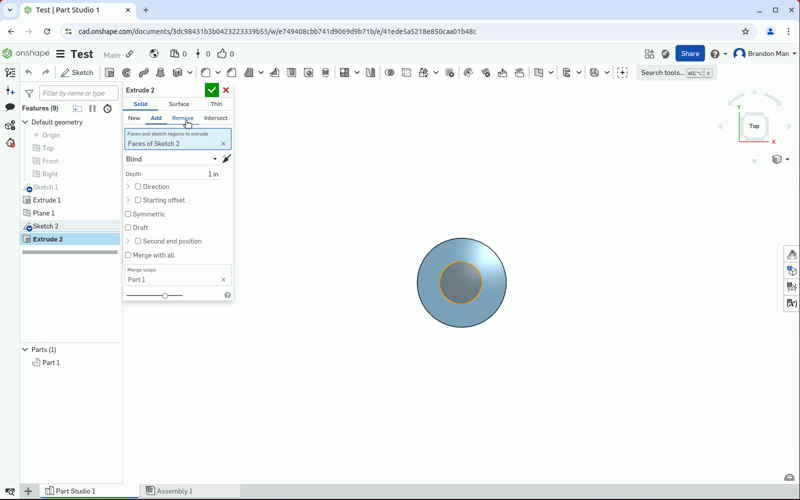
click(186, 120)
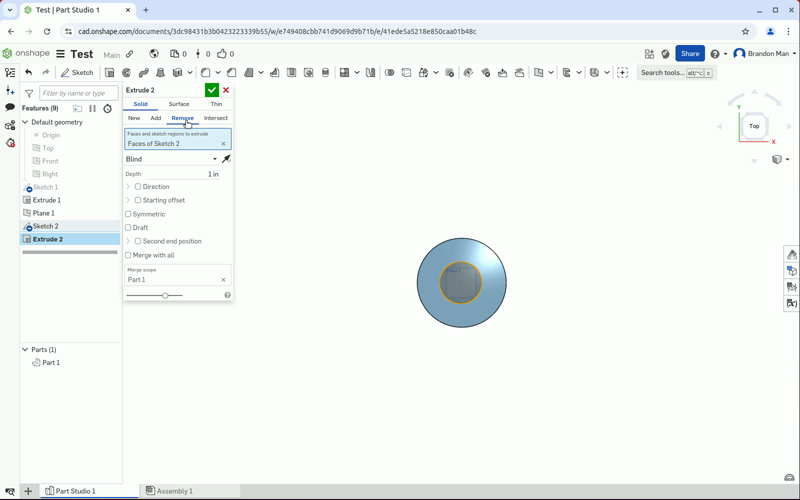
key(tab, 4)
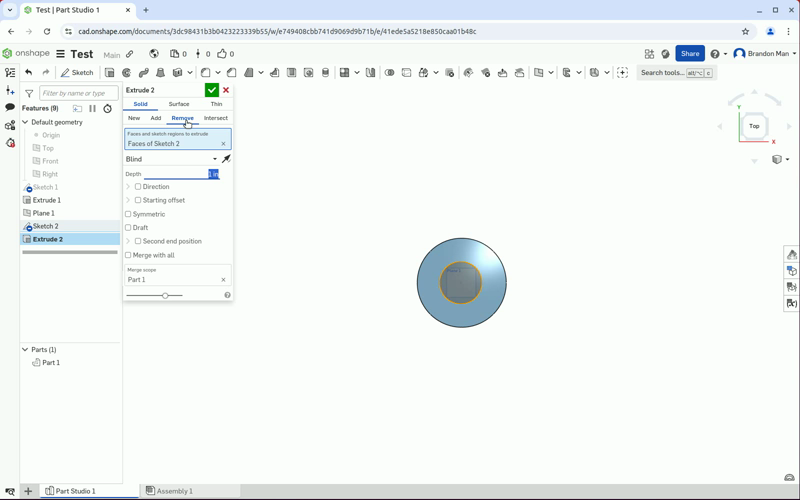
text(26.237)
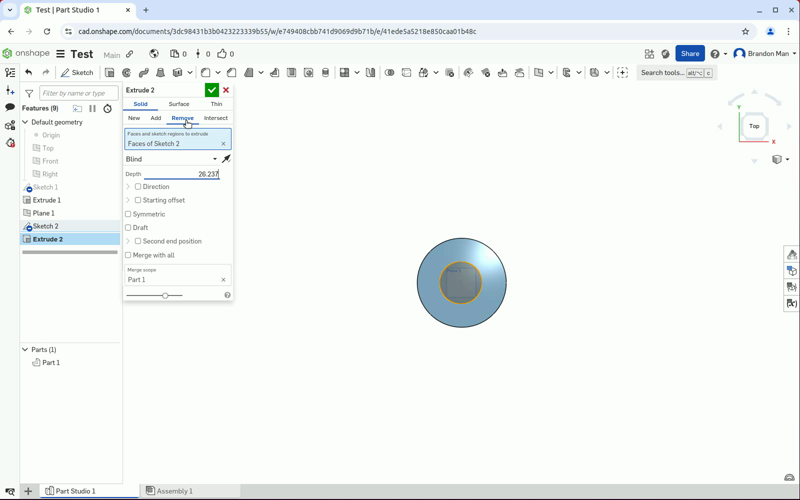
key(tab, 6)
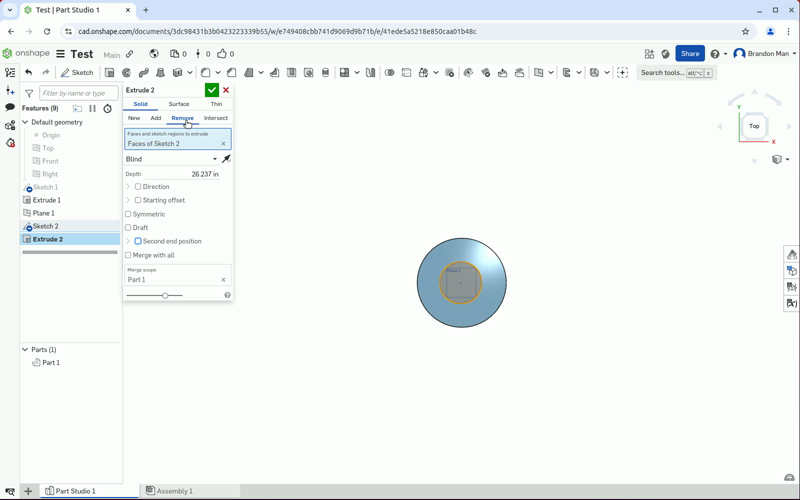
key(space)
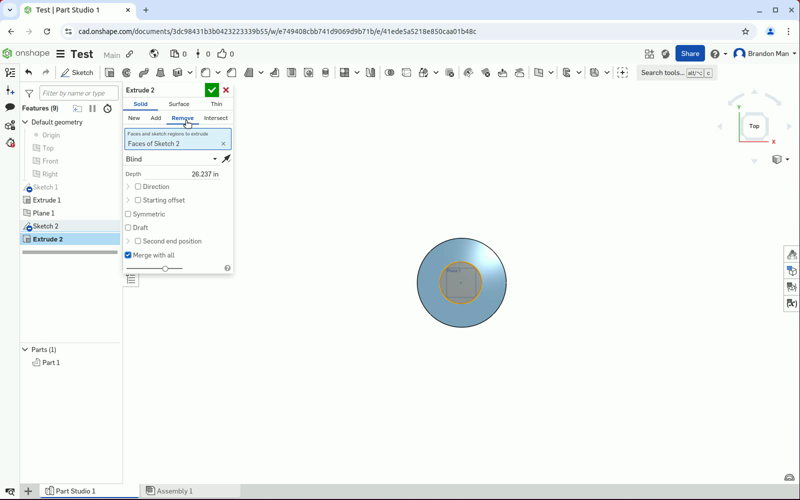
key(enter)
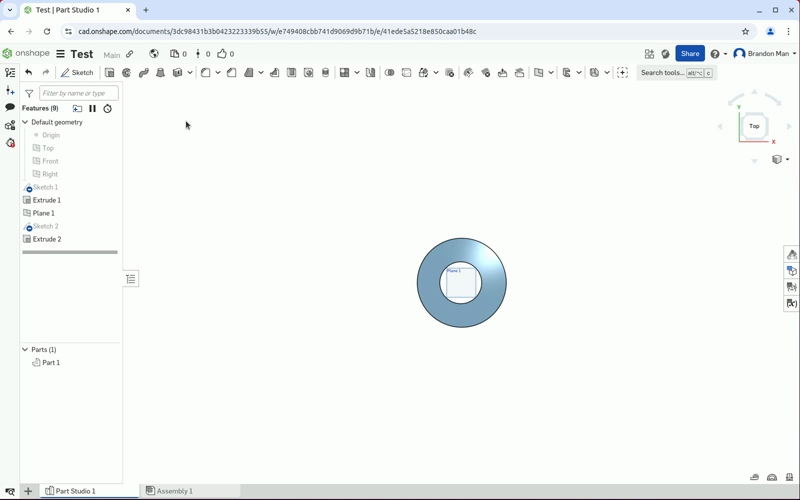
key(shift+h)
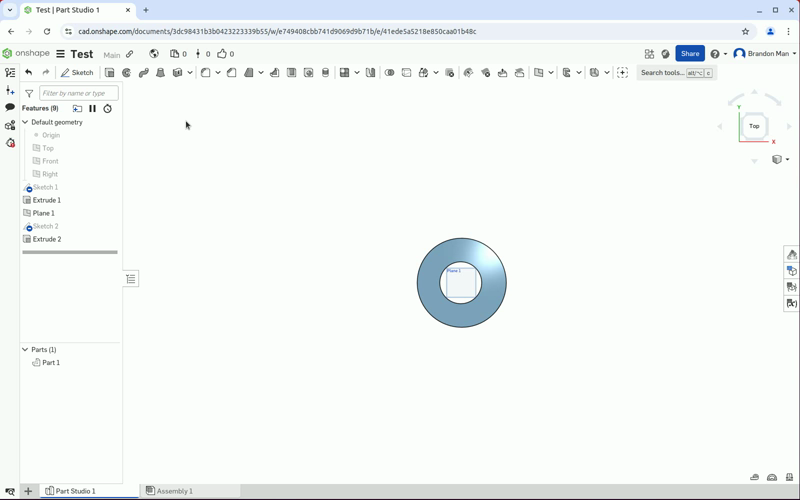
key(shift+h)
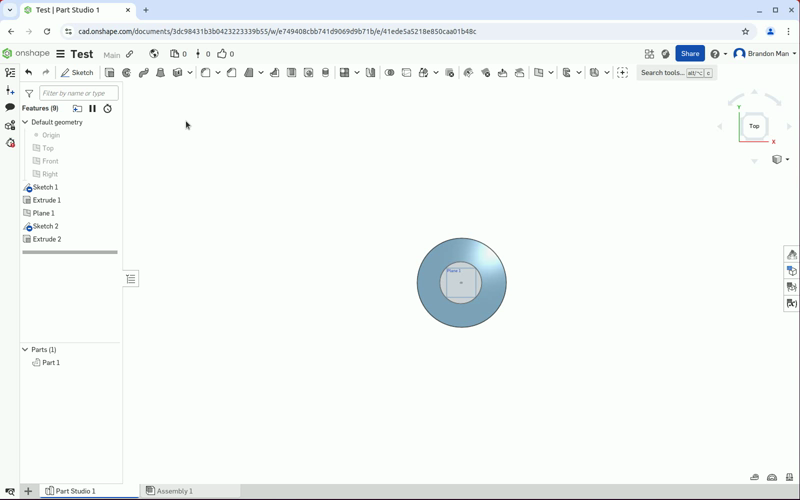
key(shift+7)
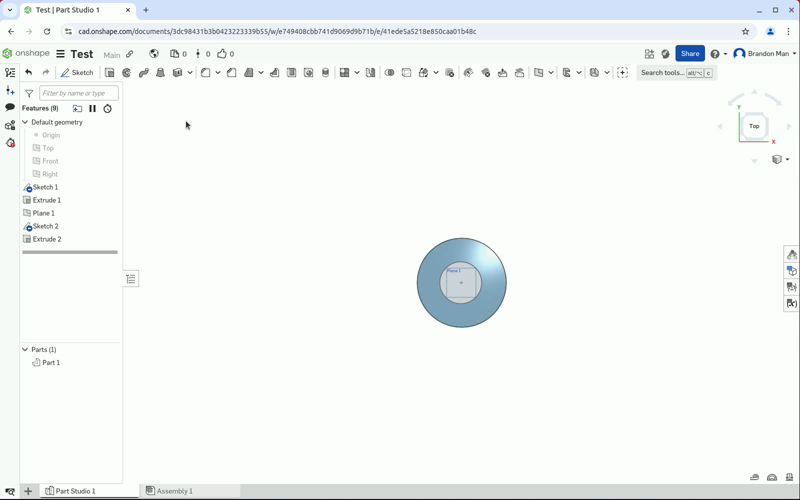
key(up, 3)
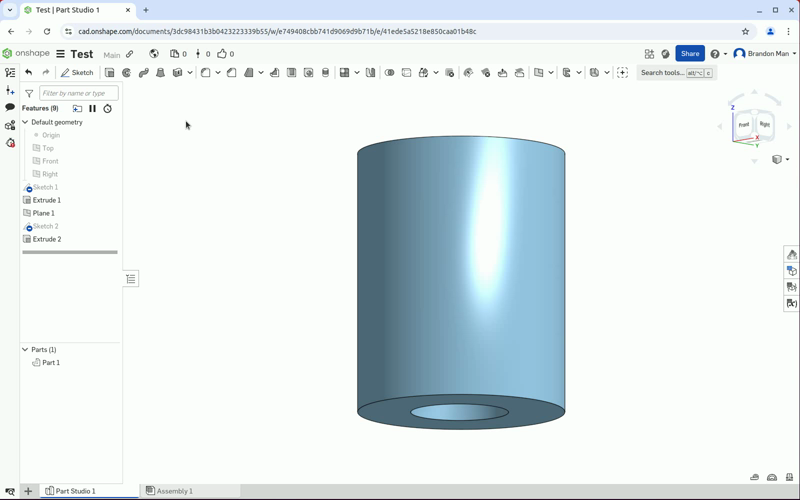
key(left, 3)
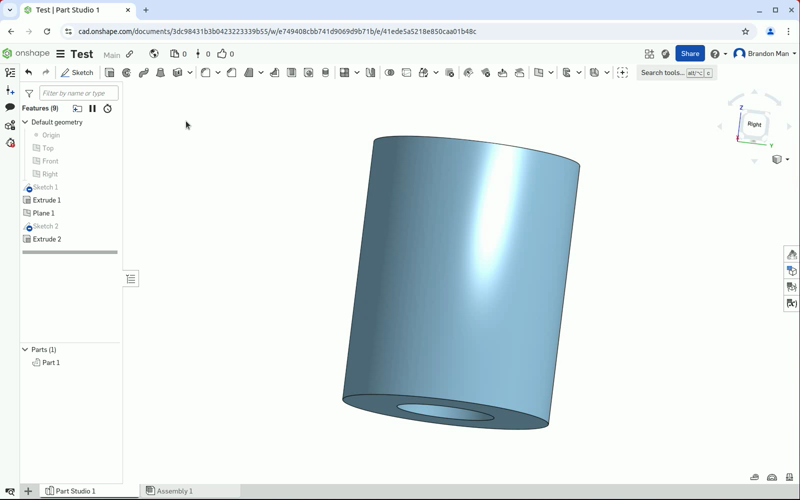
key(right, 3)
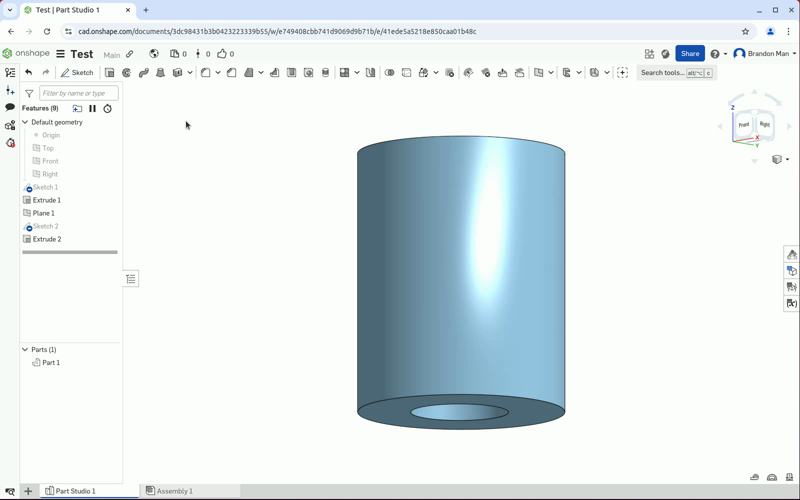
key(down, 3)
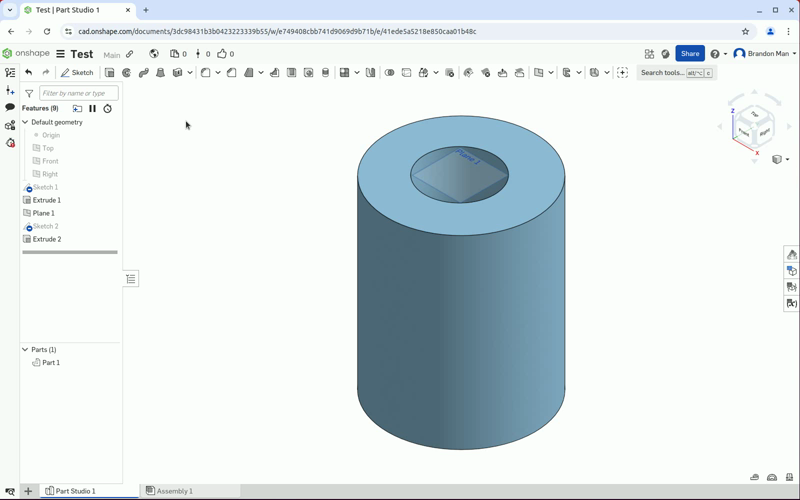
mouse_move(73, 189)
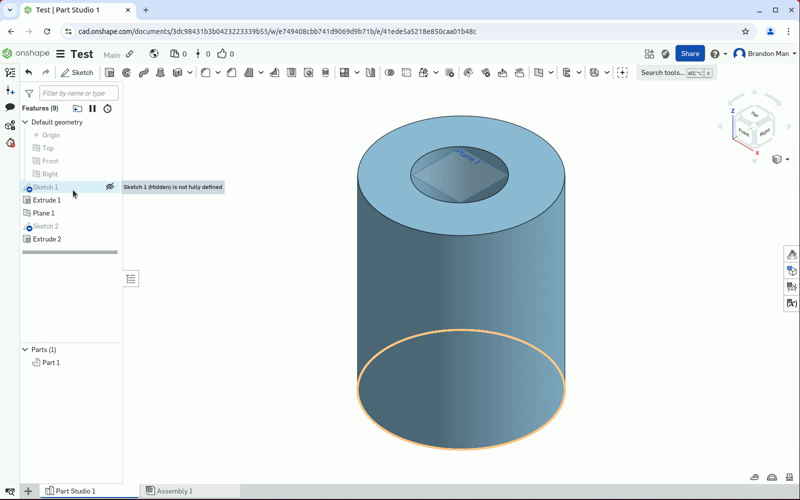
click(73, 189)